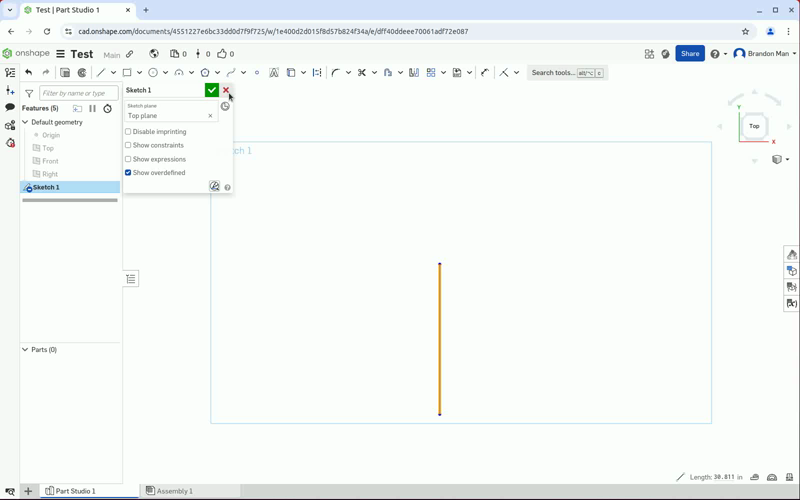
key(shift+h)
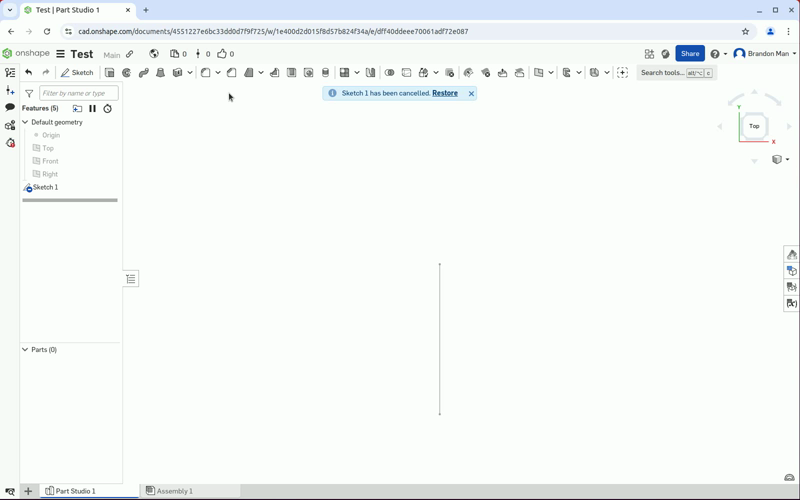
mouse_move(73, 352)
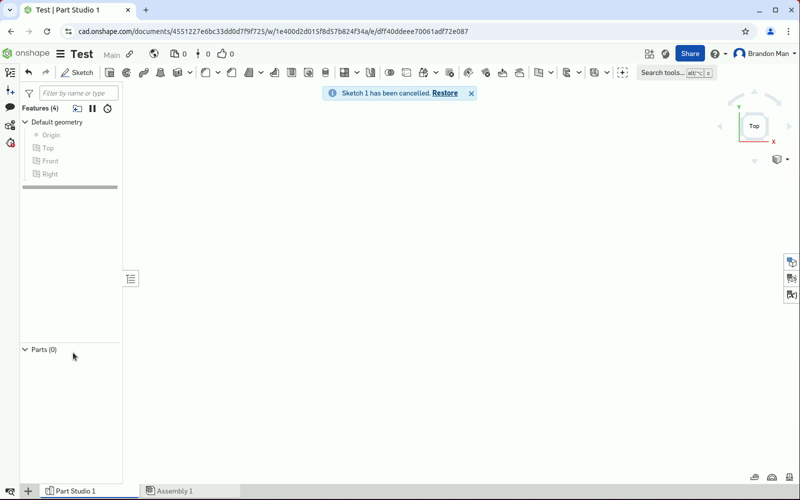
key(y)
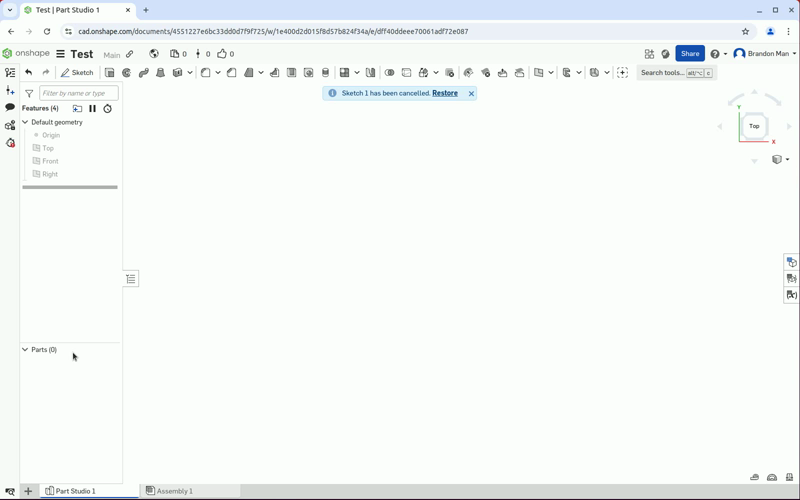
key(shift+p)
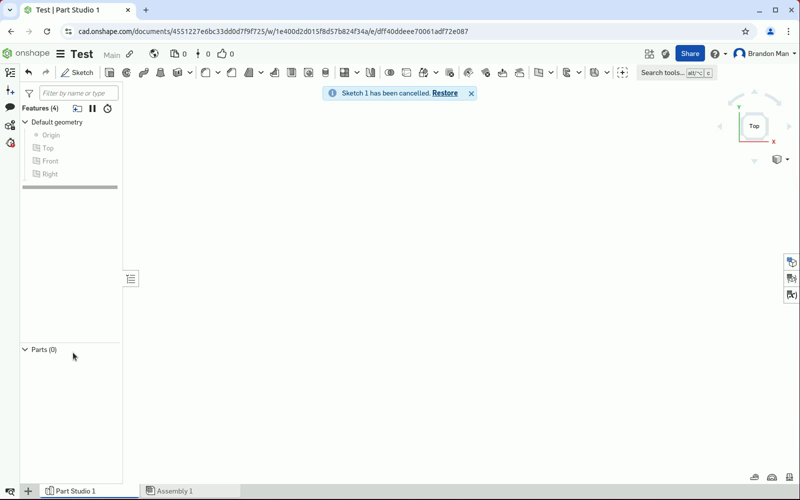
key(space)
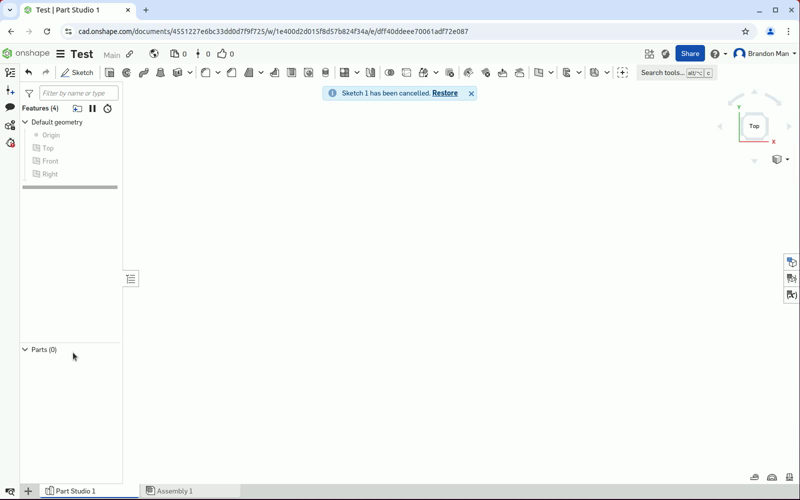
key_down(shift)
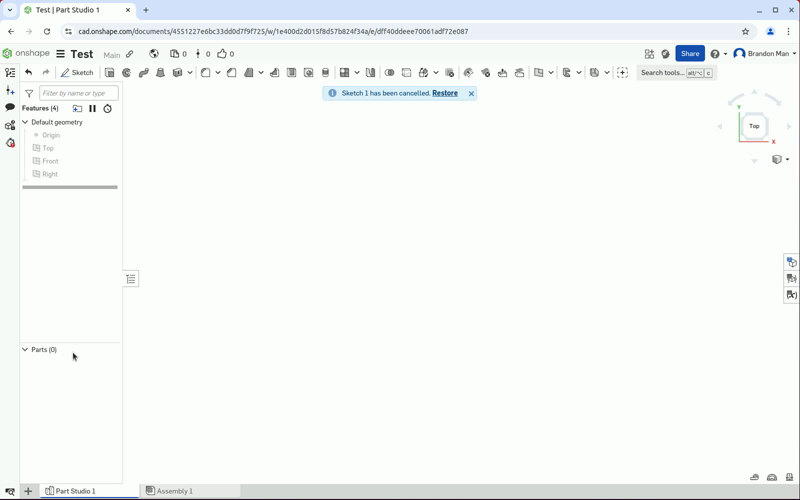
key(up)
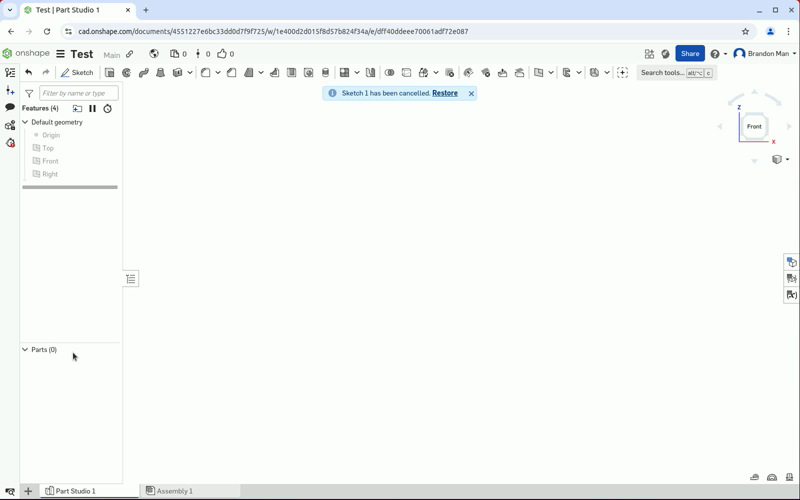
key_up(shift)
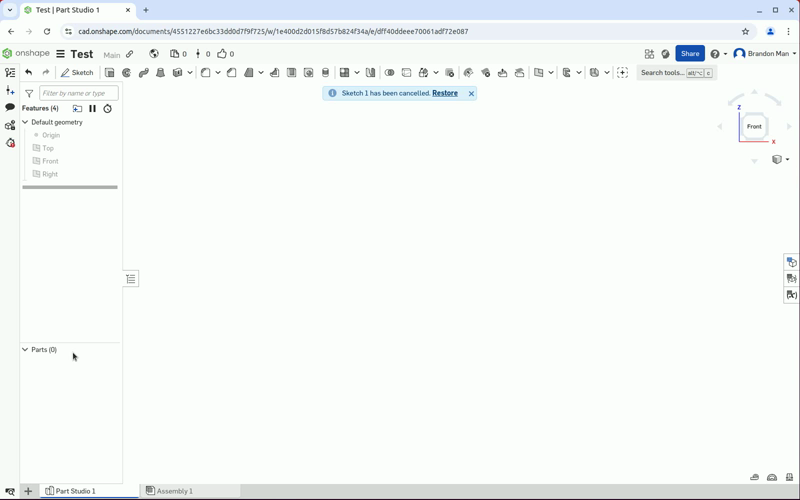
mouse_move(73, 352)
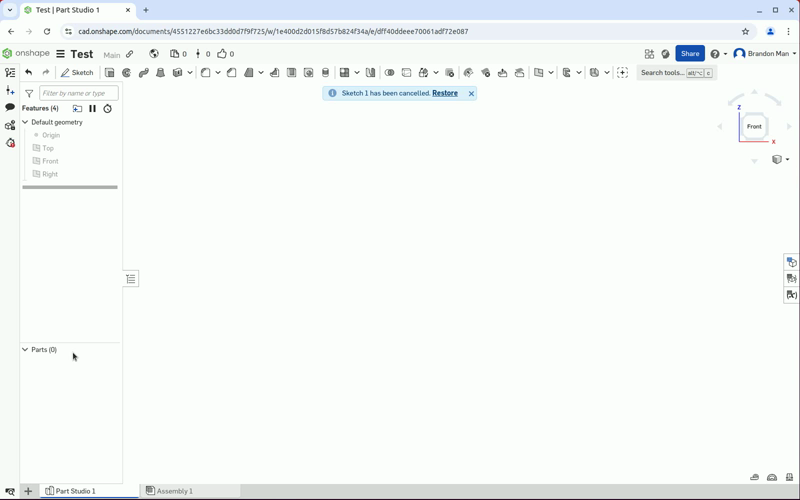
key(shift+y)
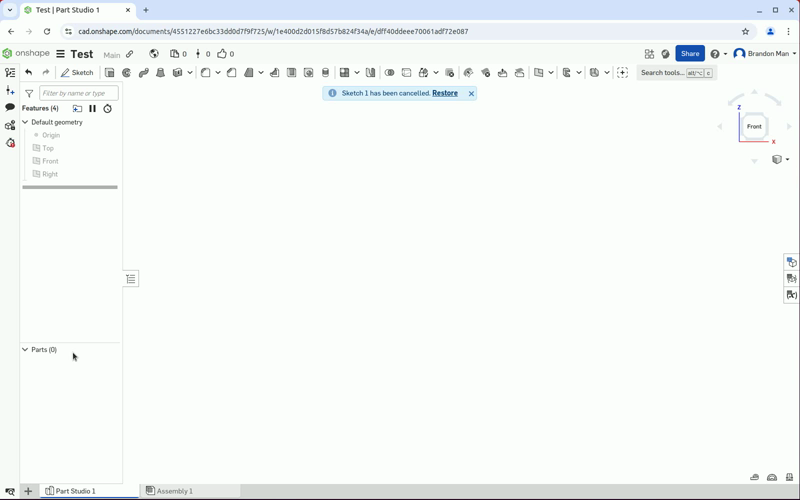
key(shift+s)
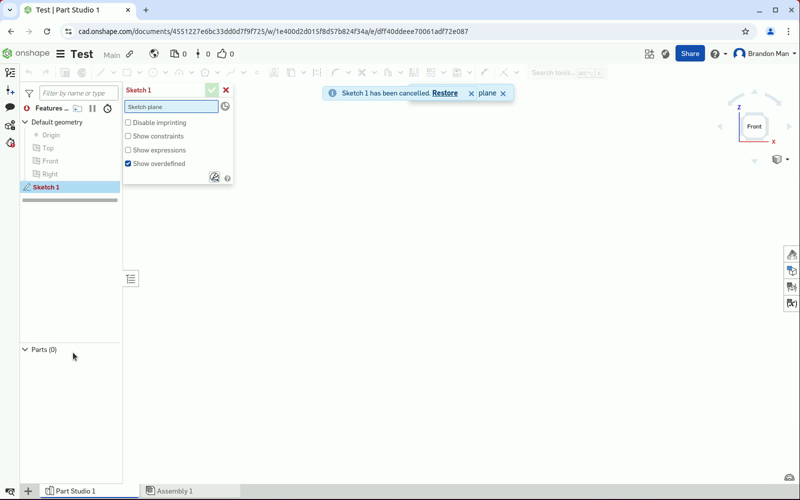
mouse_move(73, 163)
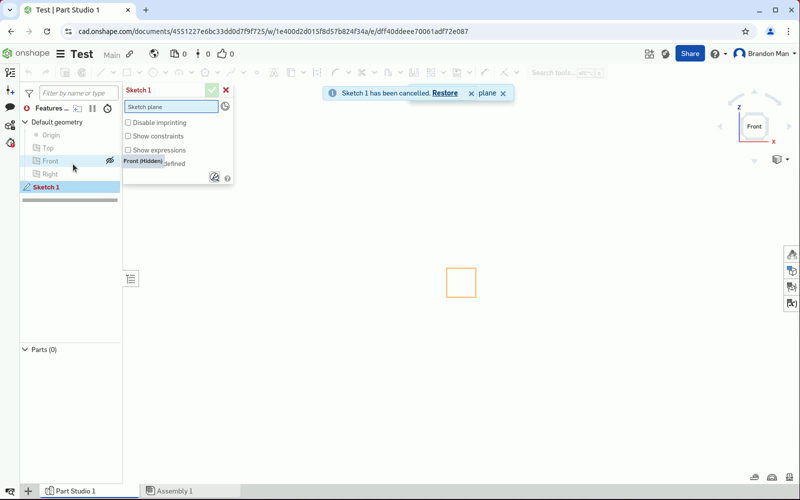
click(73, 163)
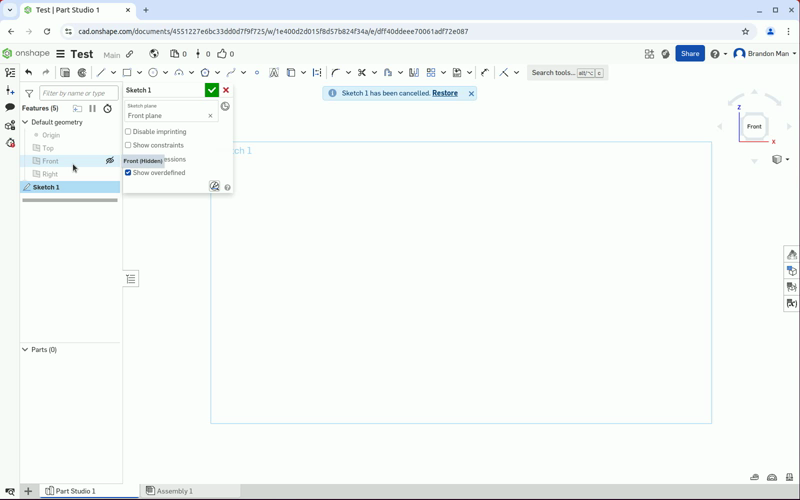
mouse_move(73, 352)
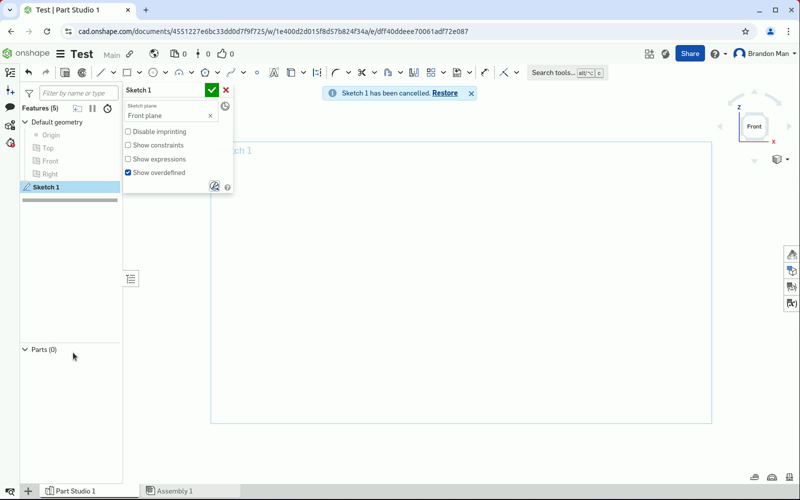
key(y)
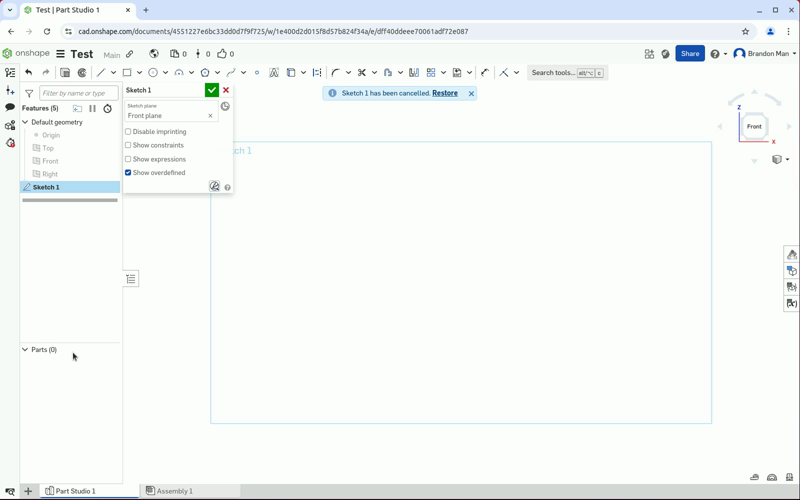
key(l)
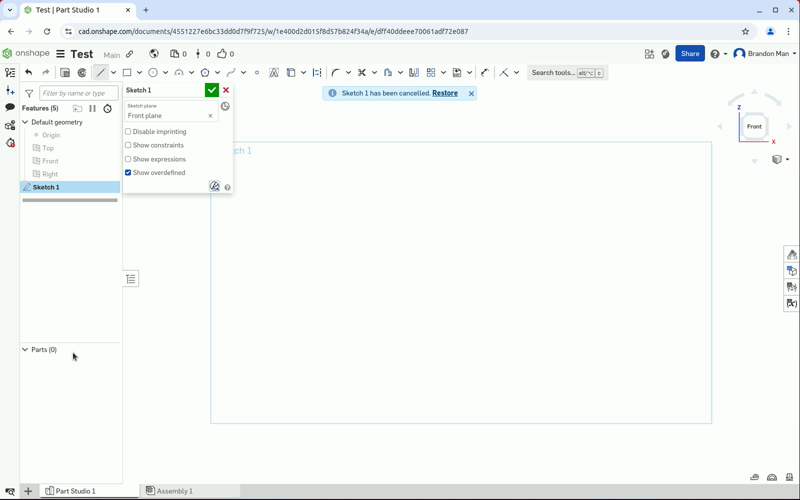
key_down(shift)
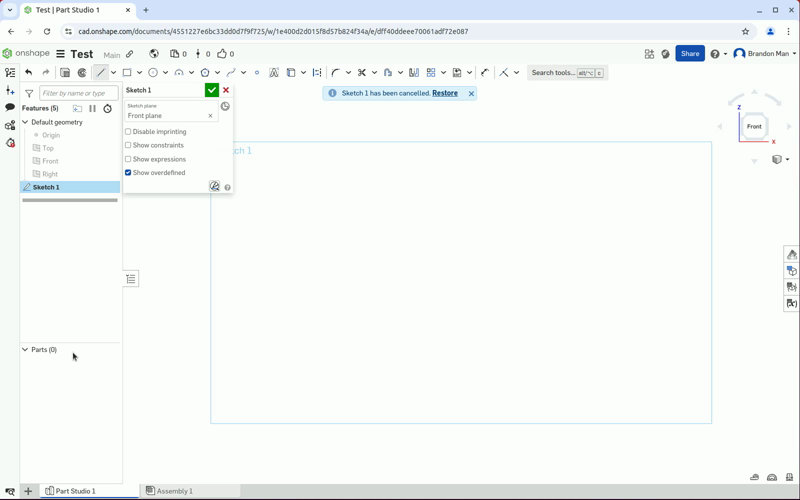
mouse_move(460, 282)
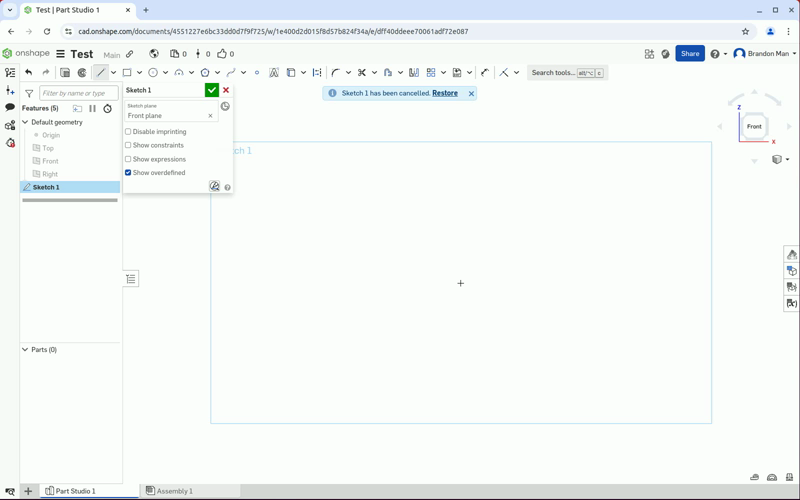
click(460, 282)
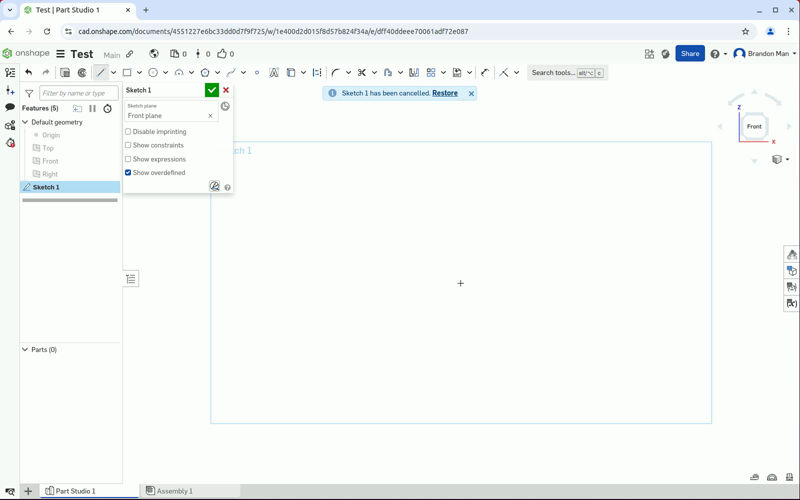
key_up(shift)
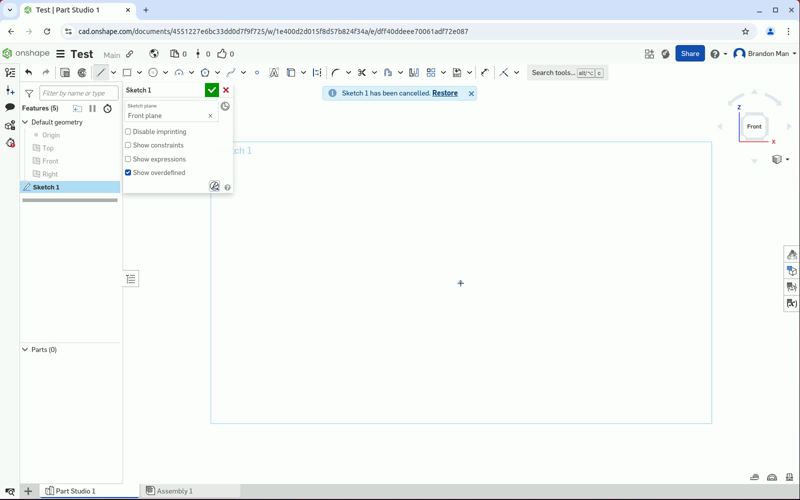
key_down(shift)
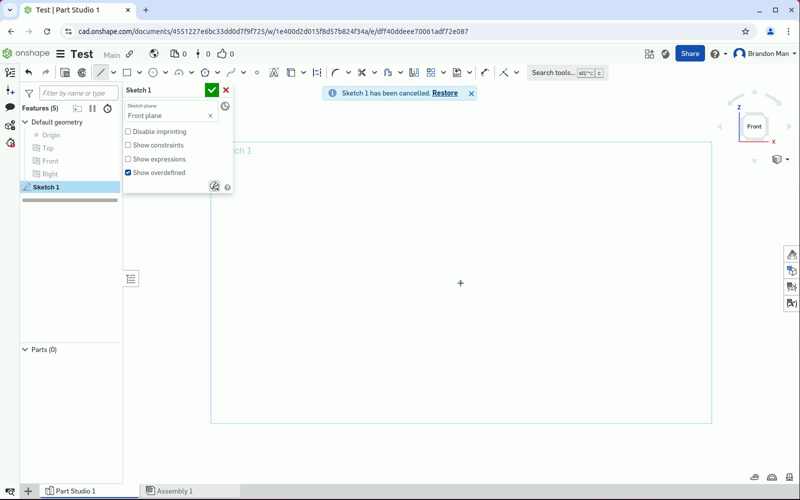
mouse_move(573, 282)
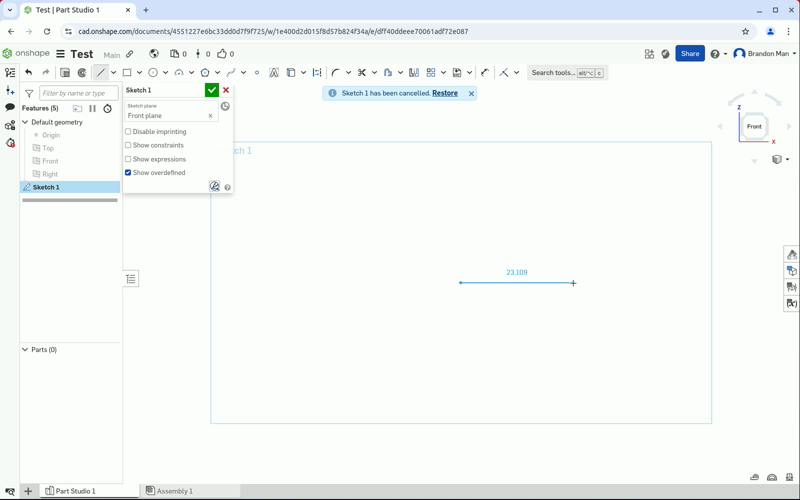
click(573, 282)
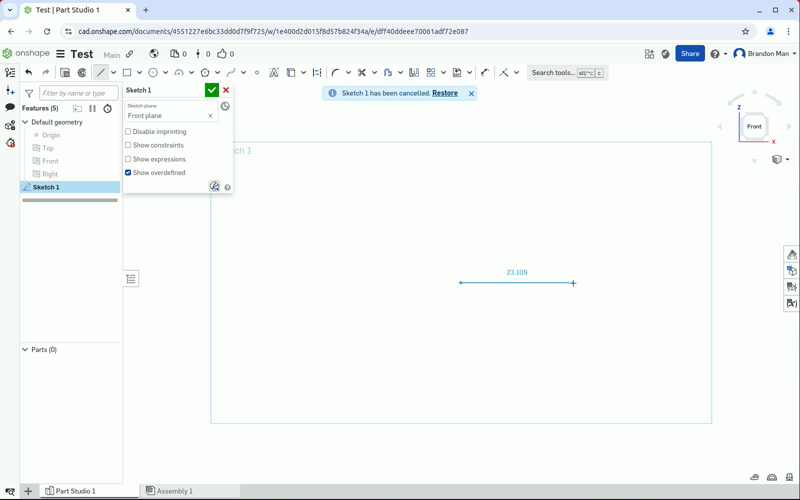
key_up(shift)
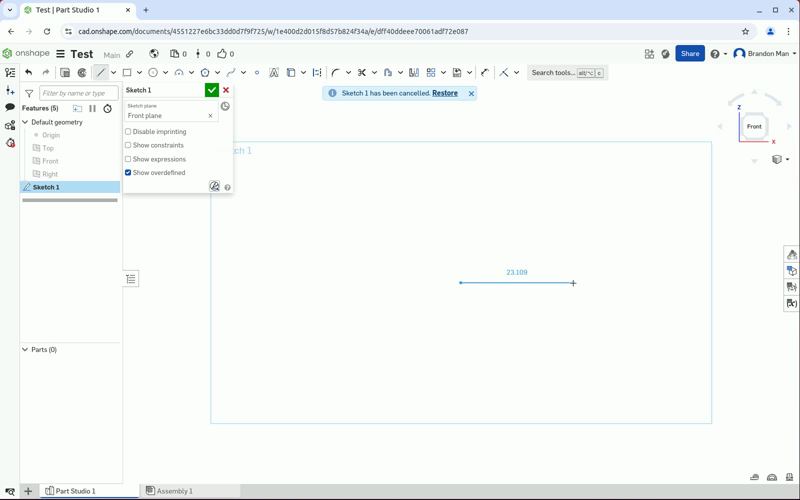
key_down(shift)
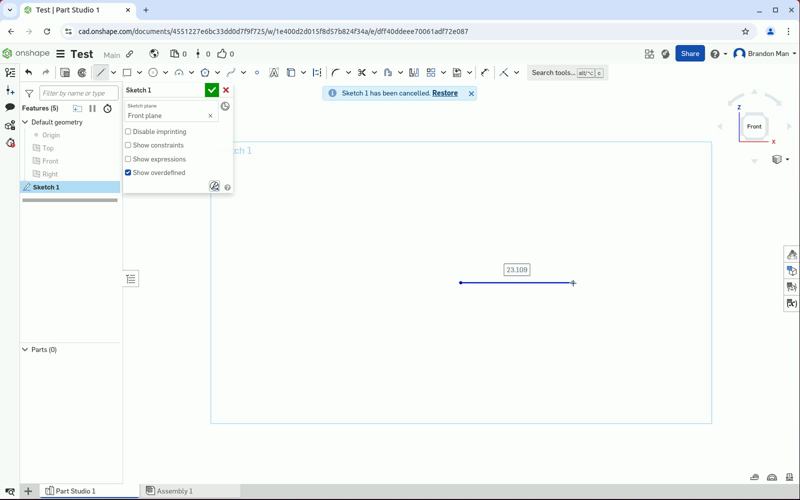
mouse_move(573, 208)
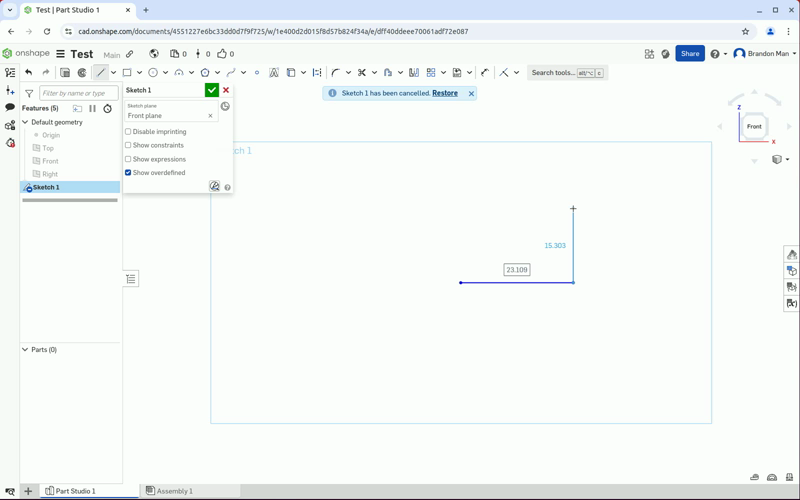
click(573, 208)
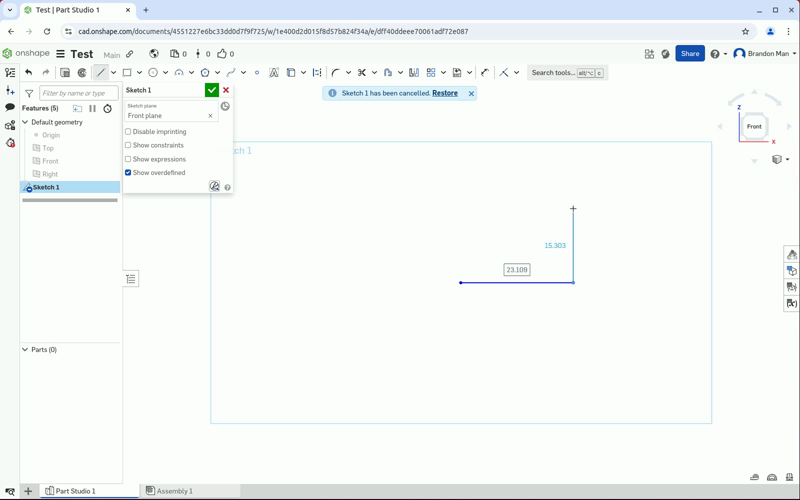
key_up(shift)
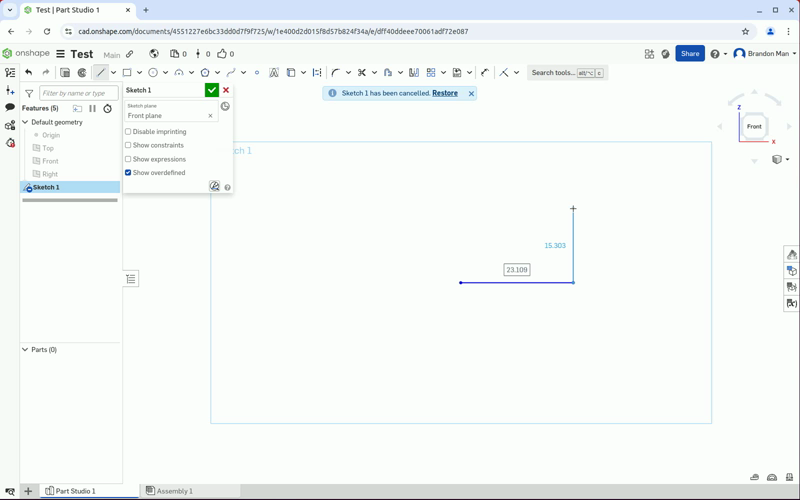
key_down(shift)
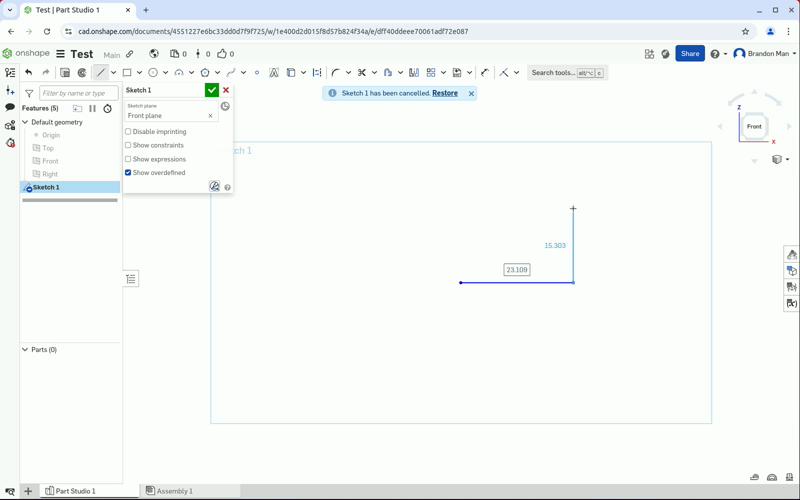
mouse_move(460, 208)
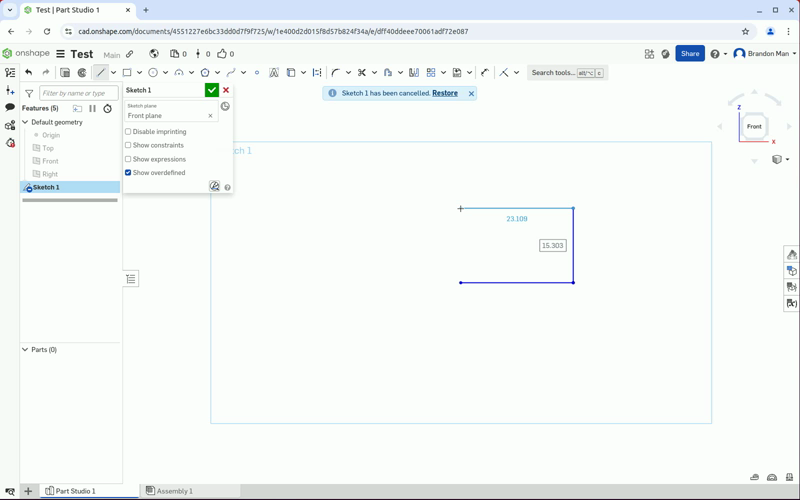
click(460, 208)
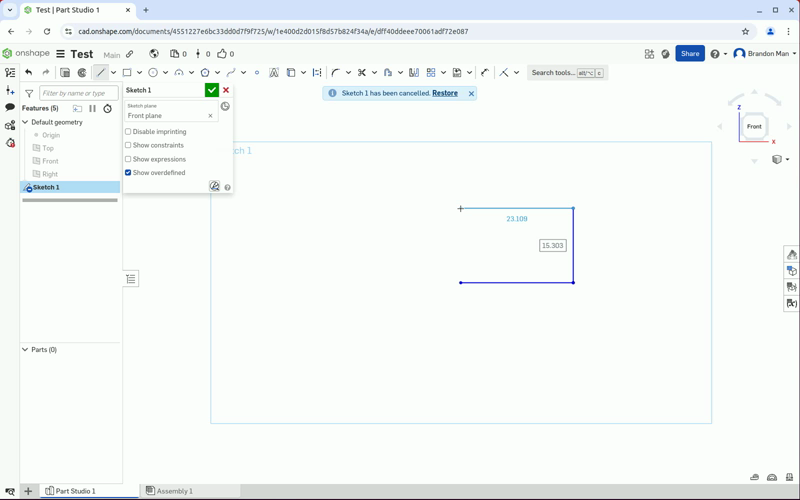
key_up(shift)
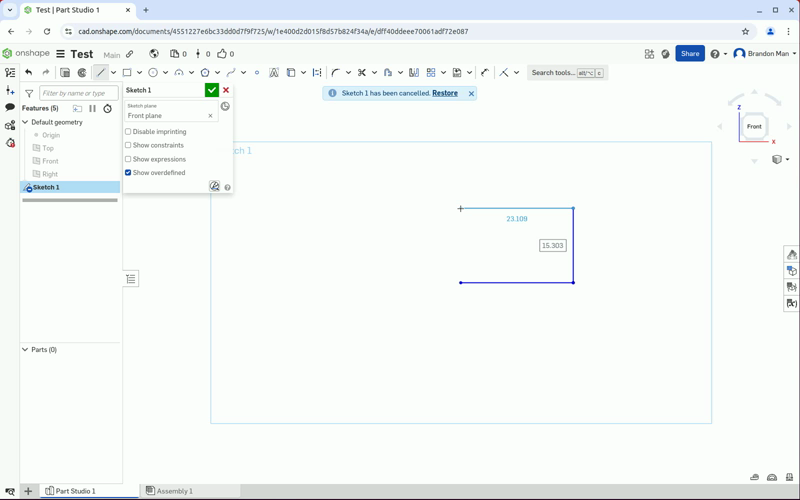
key_down(shift)
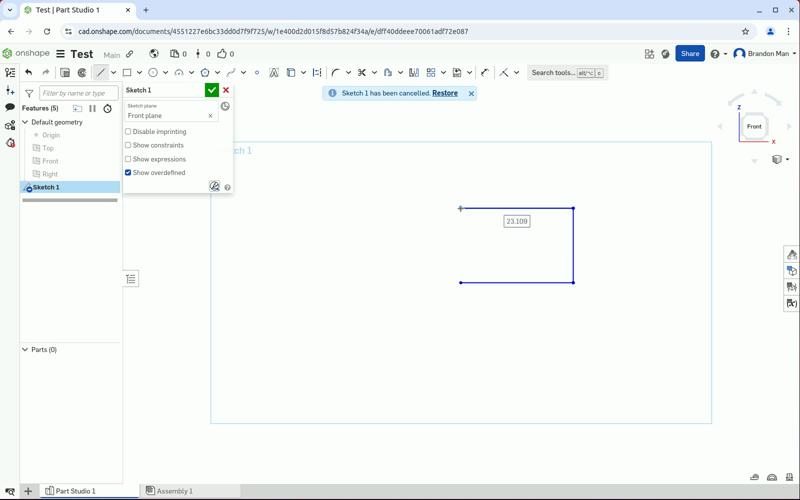
mouse_move(460, 282)
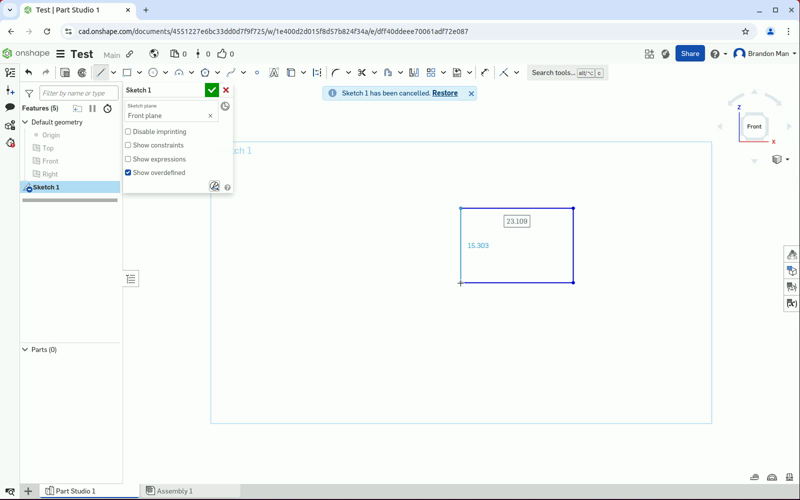
key_up(shift)
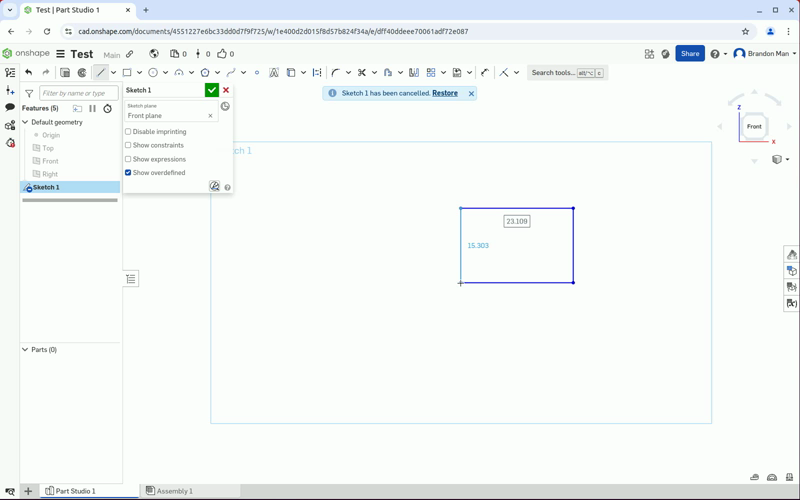
click(460, 282)
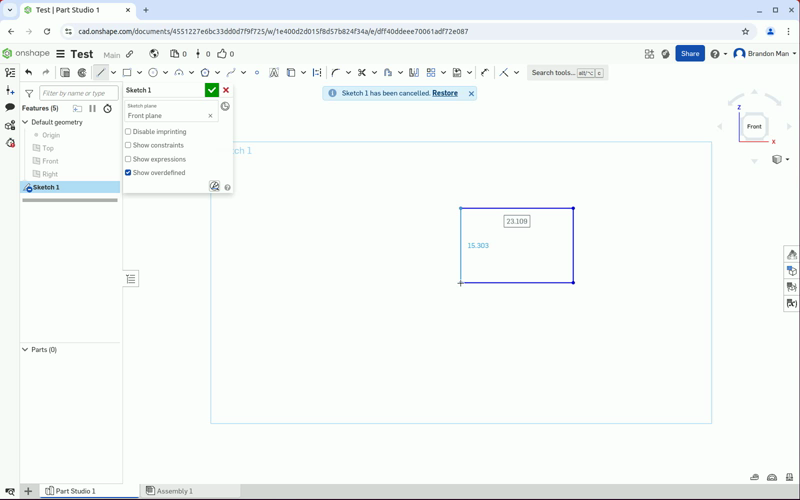
key(esc)
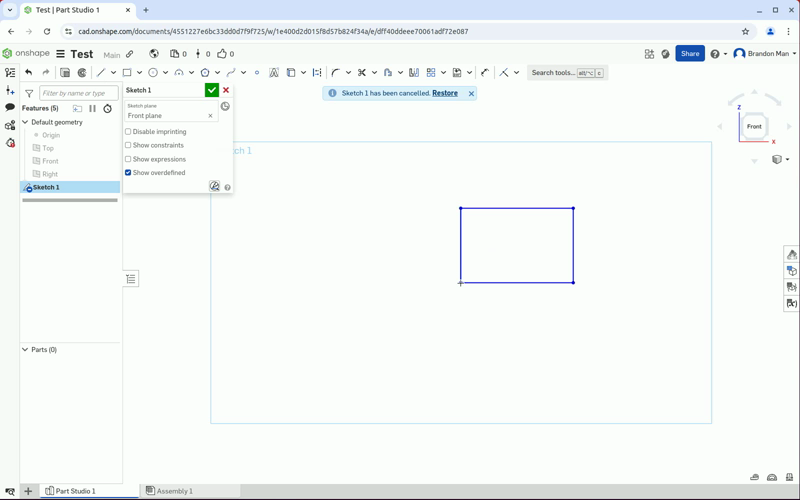
mouse_move(471, 242)
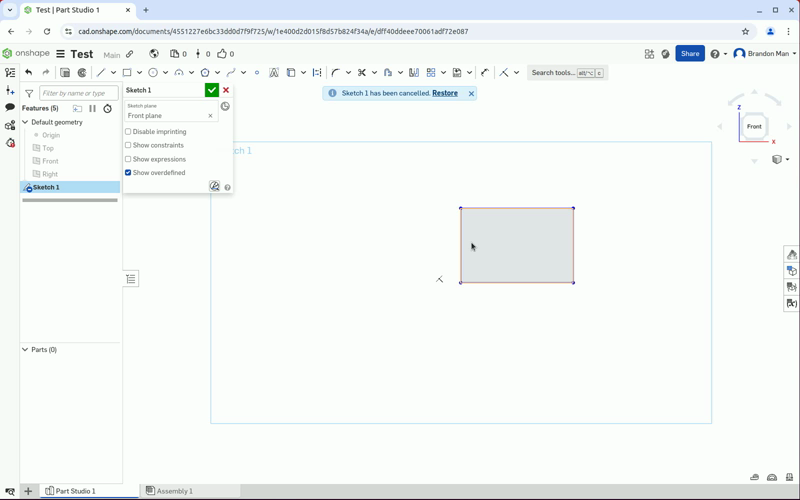
click(471, 242)
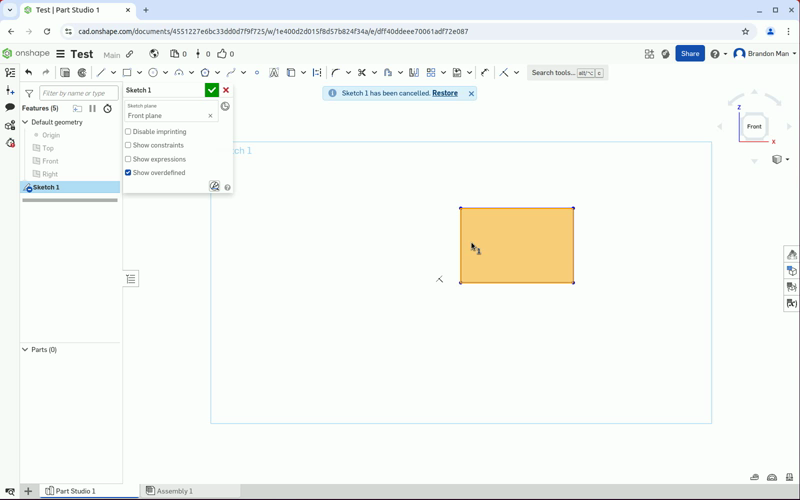
mouse_move(73, 352)
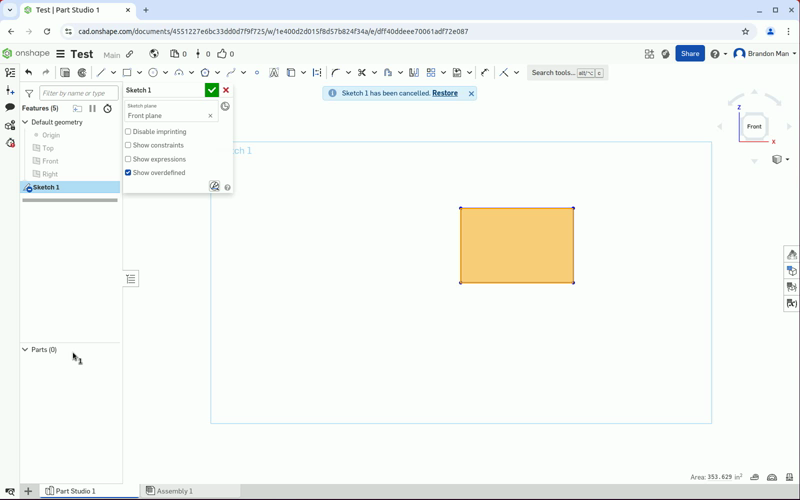
key(shift+y)
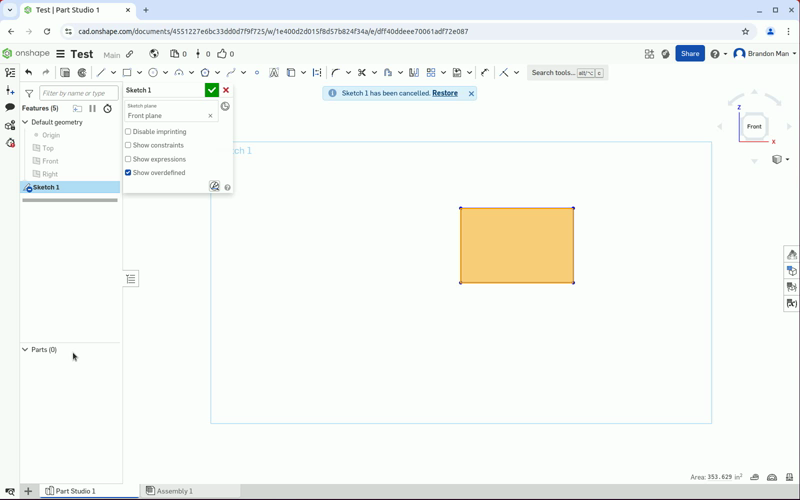
key(shift+e)
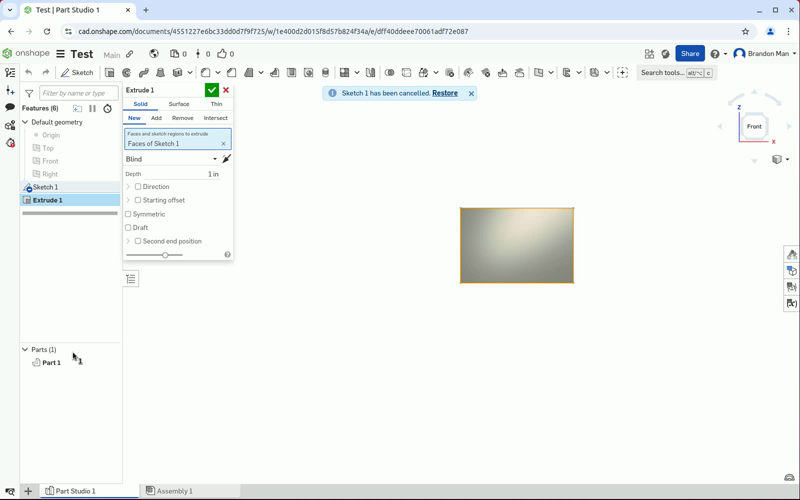
mouse_move(143, 106)
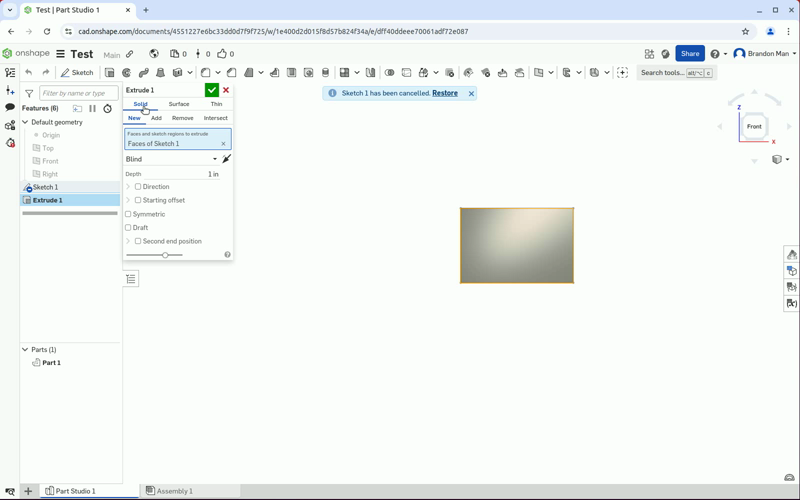
click(143, 106)
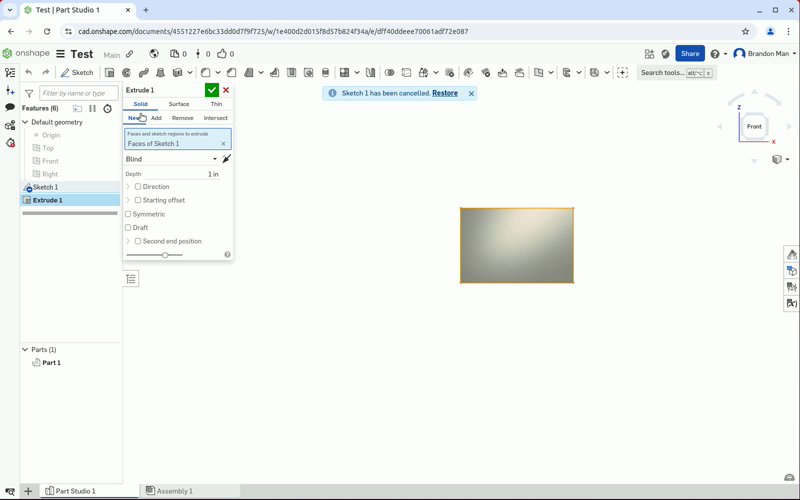
mouse_move(137, 120)
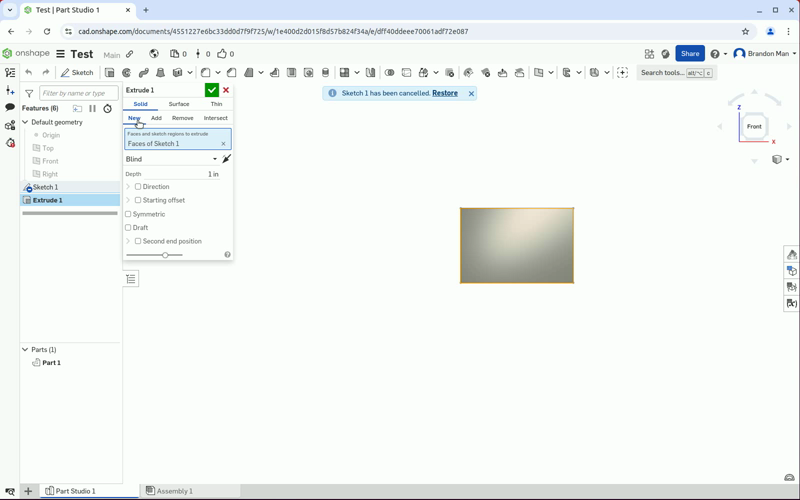
click(137, 120)
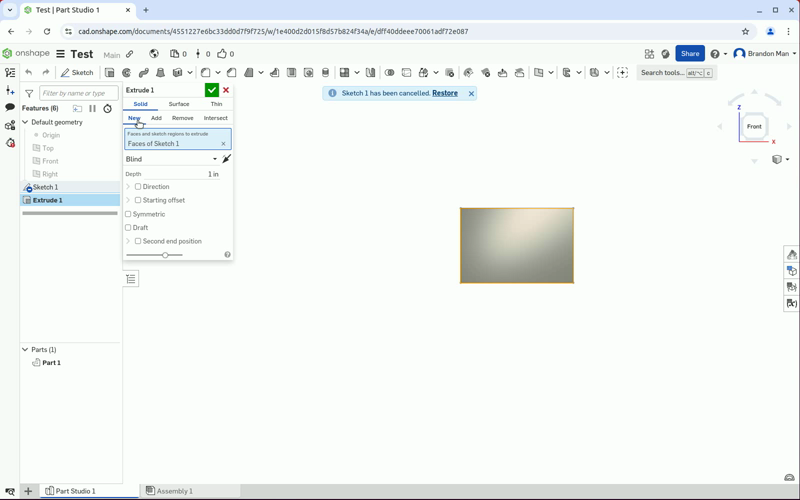
key(tab, 4)
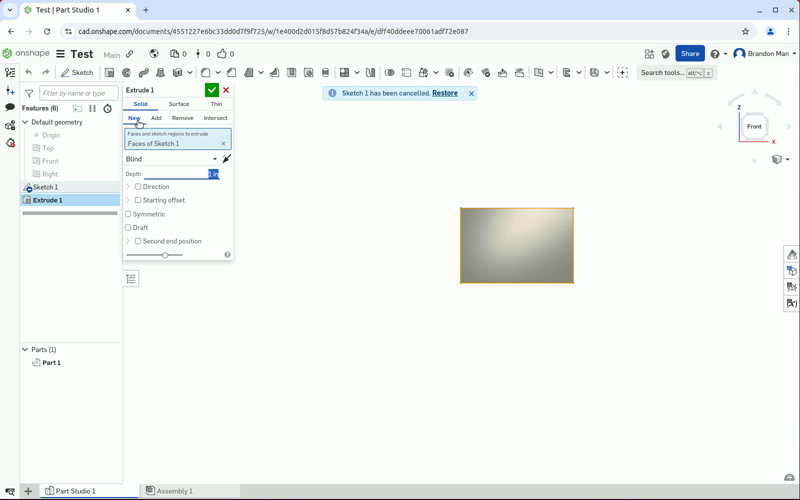
text(15.406)
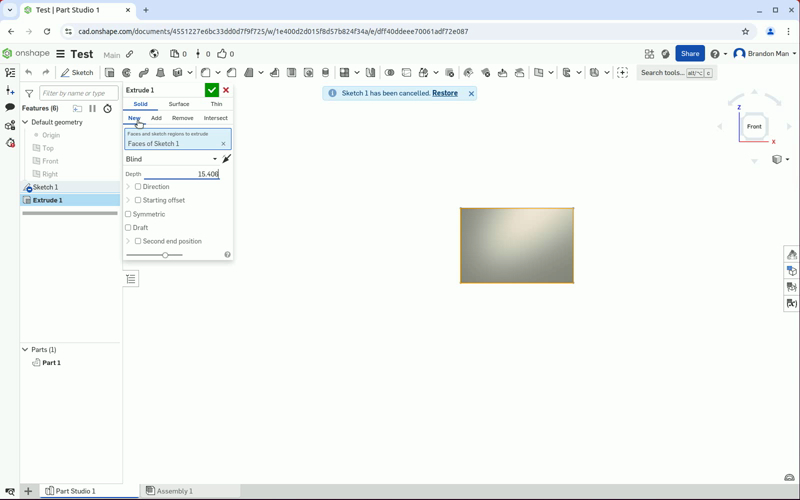
key(tab, 3)
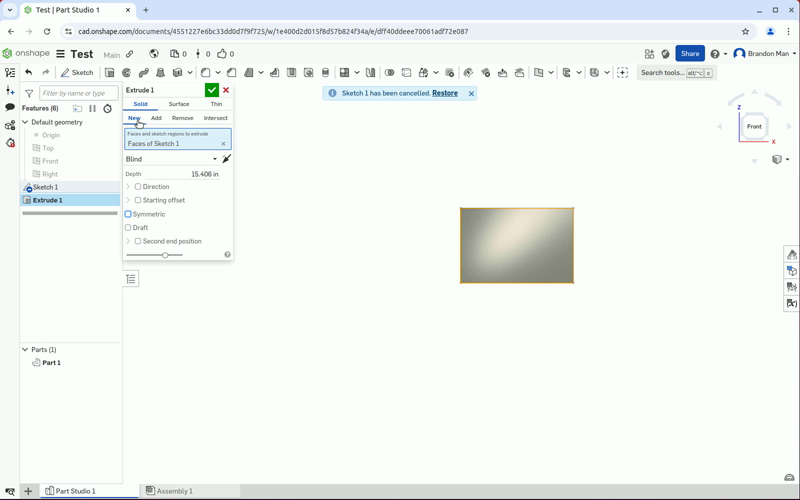
key(space)
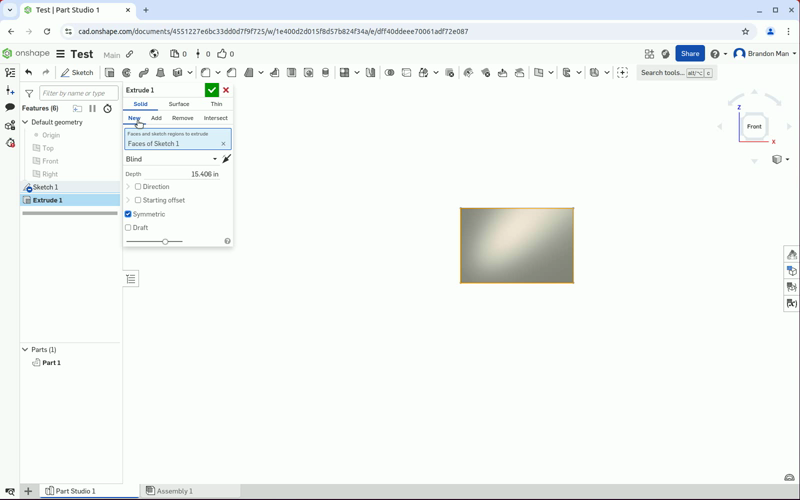
key(enter)
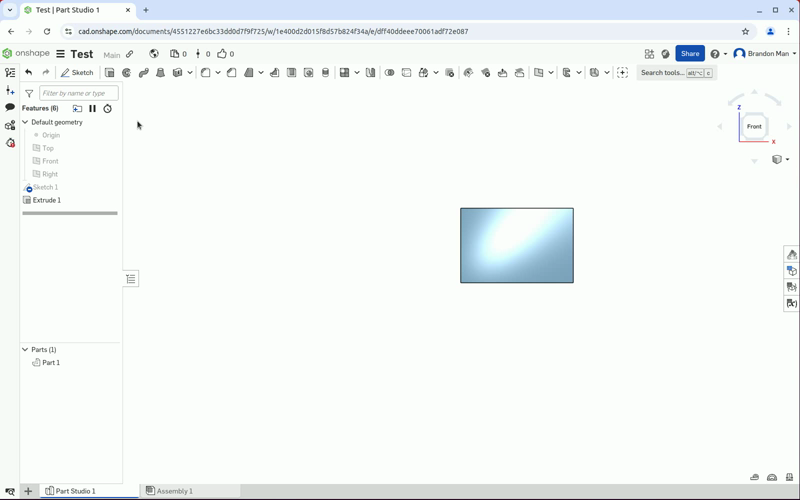
key(shift+h)
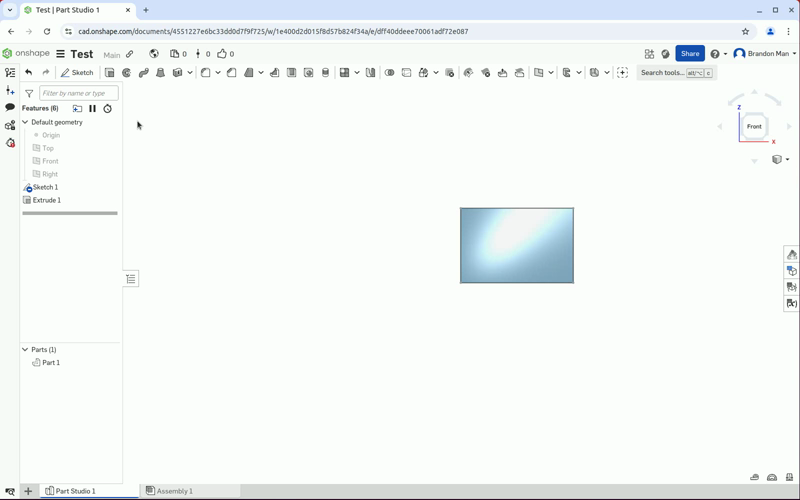
key(shift+h)
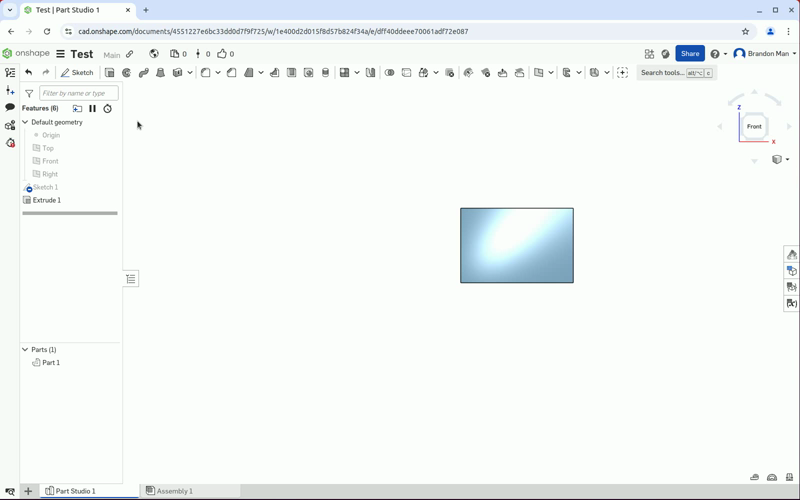
mouse_move(73, 189)
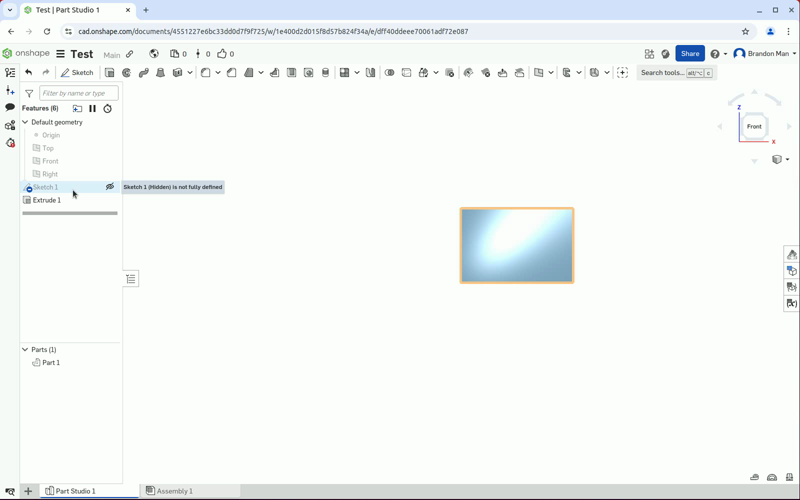
click(73, 189)
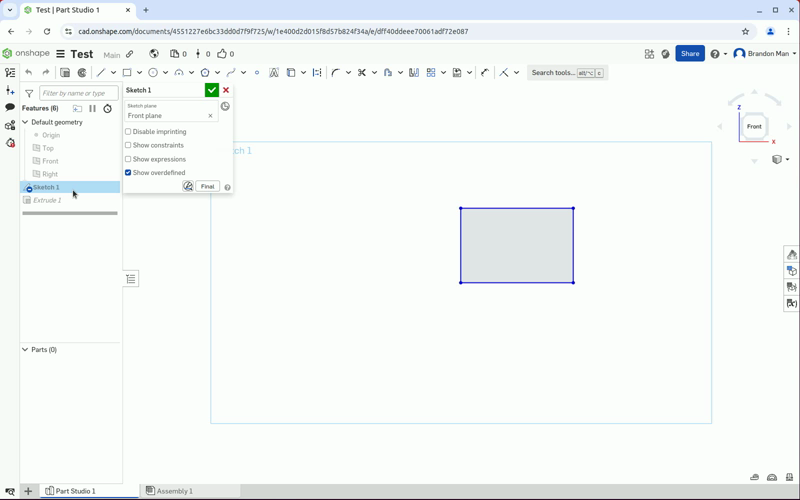
mouse_move(229, 92)
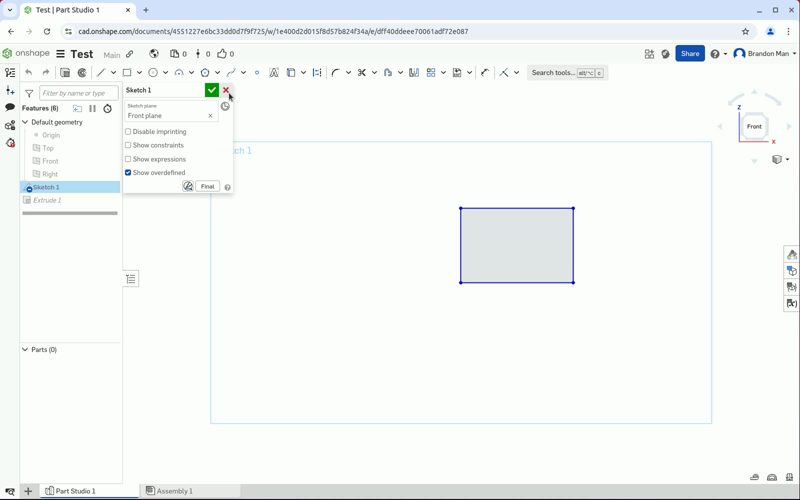
click(229, 92)
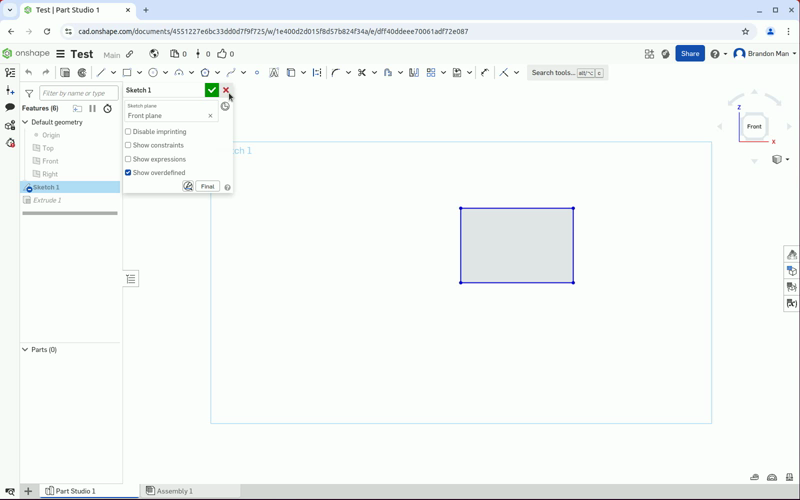
key(shift+s)
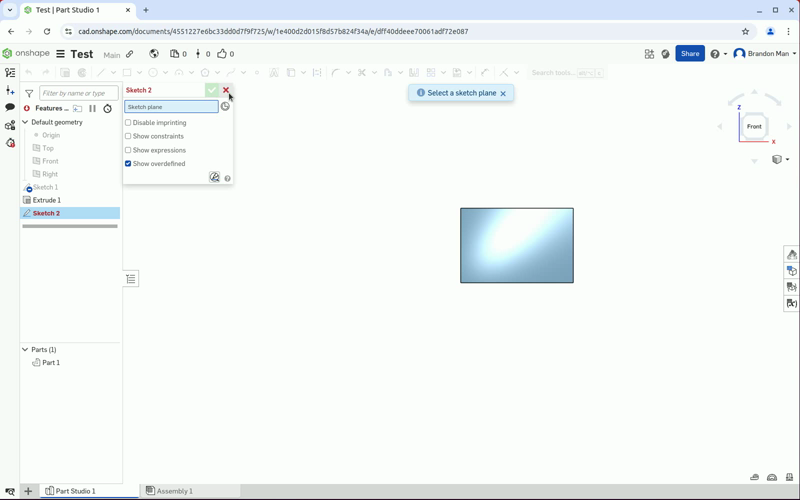
mouse_move(73, 163)
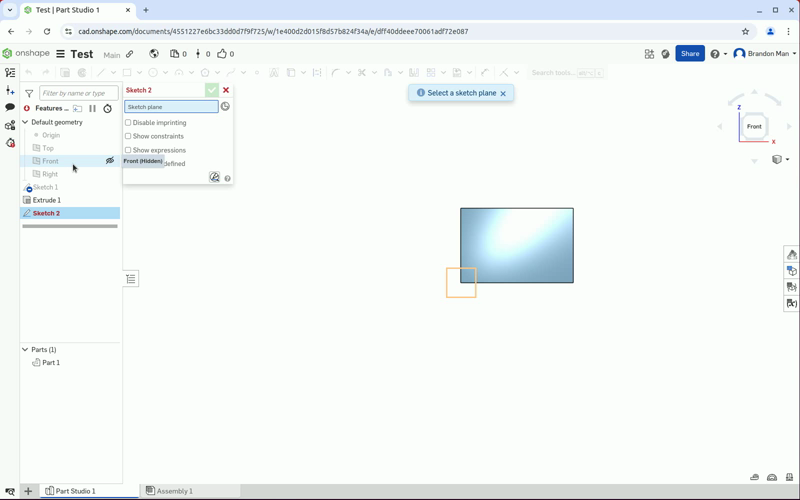
click(73, 163)
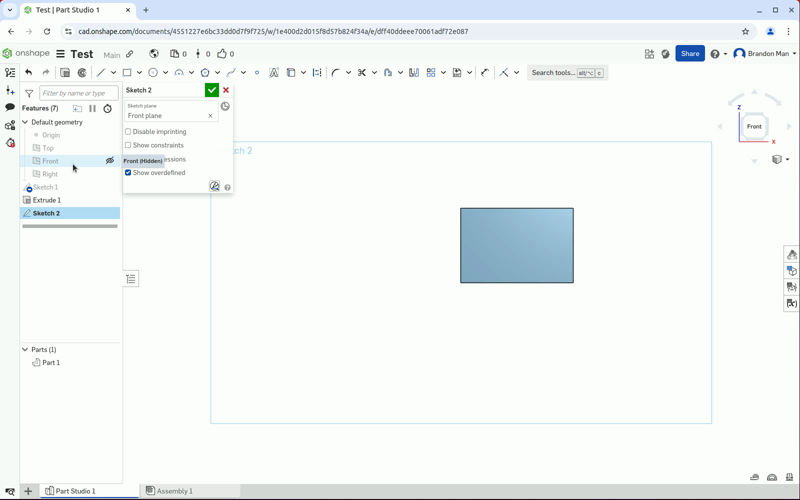
mouse_move(73, 352)
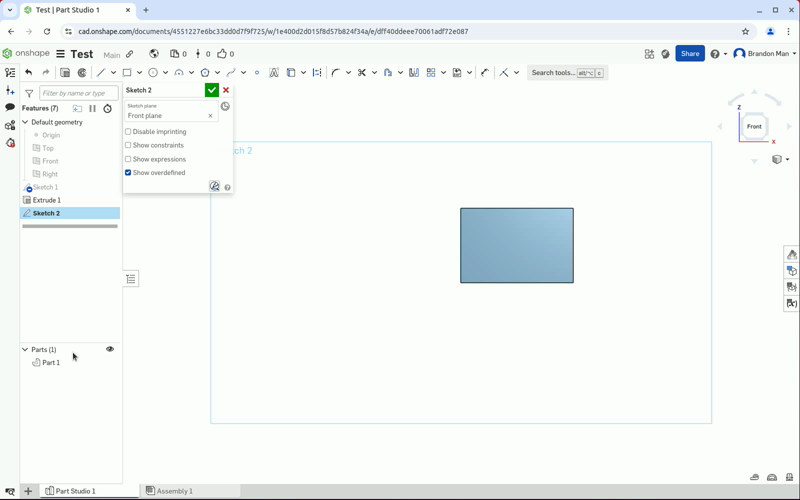
key(y)
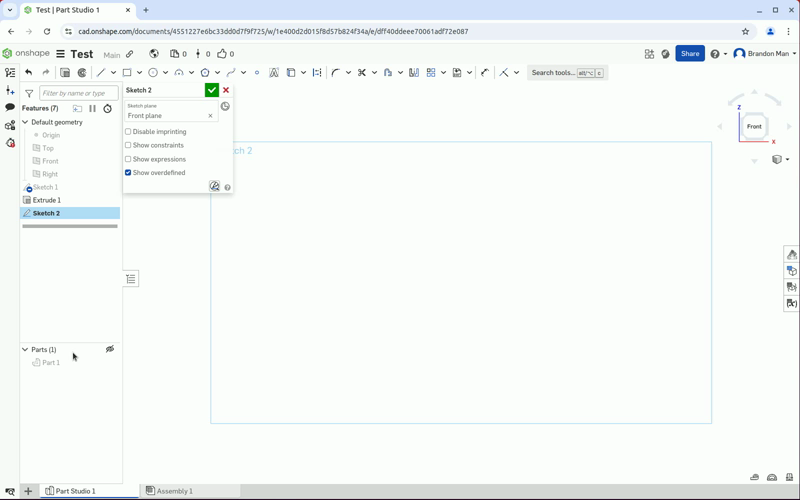
key(l)
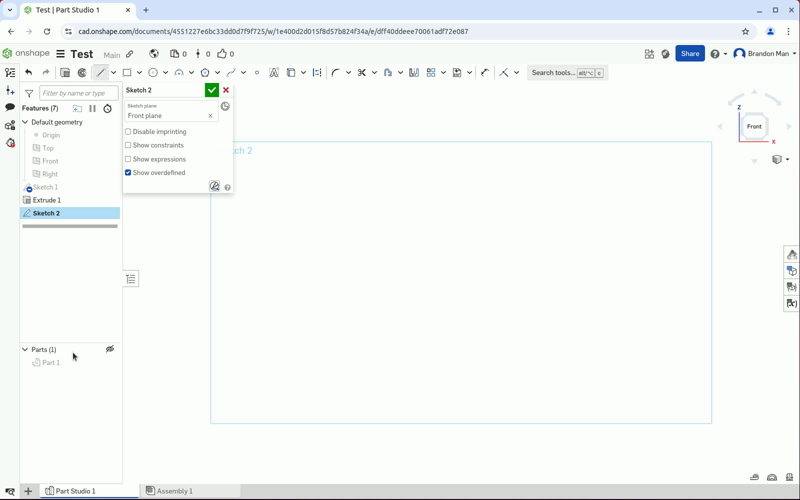
key_down(shift)
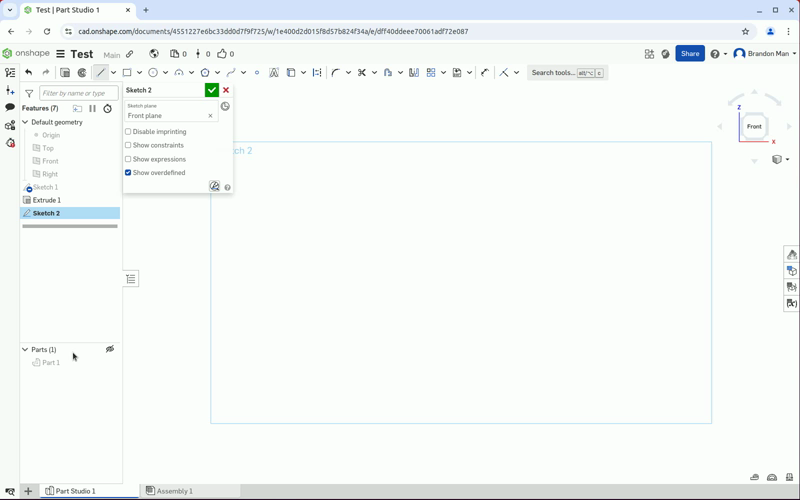
mouse_move(516, 207)
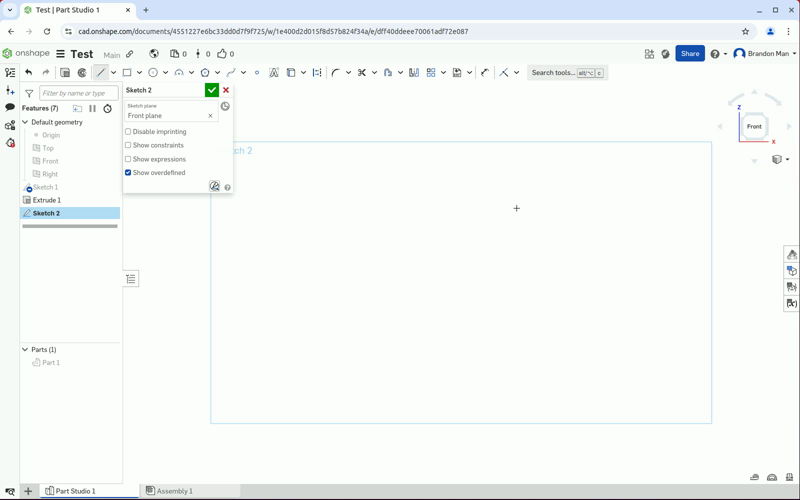
click(516, 207)
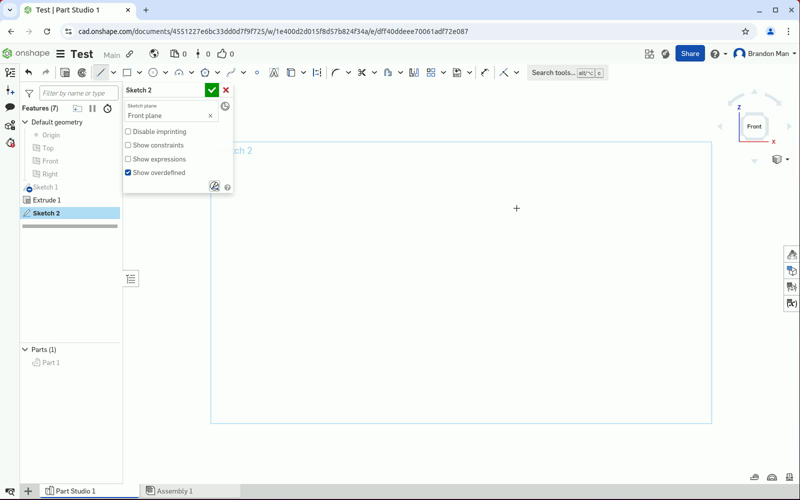
key_up(shift)
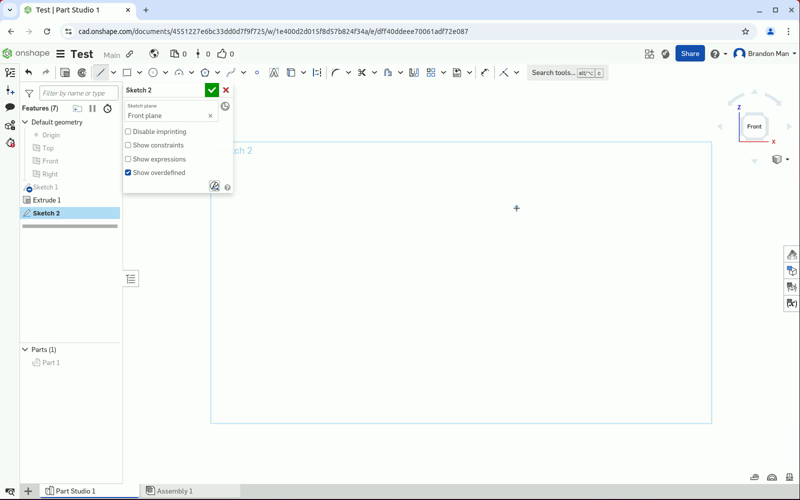
key_down(shift)
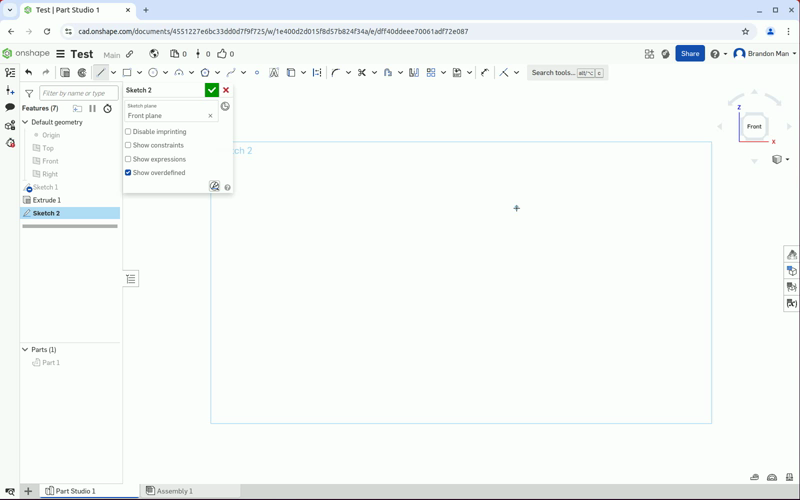
mouse_move(573, 264)
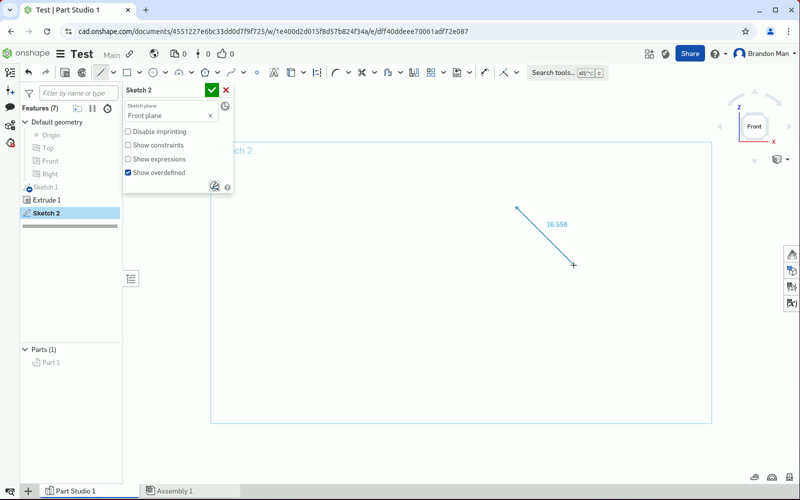
click(573, 264)
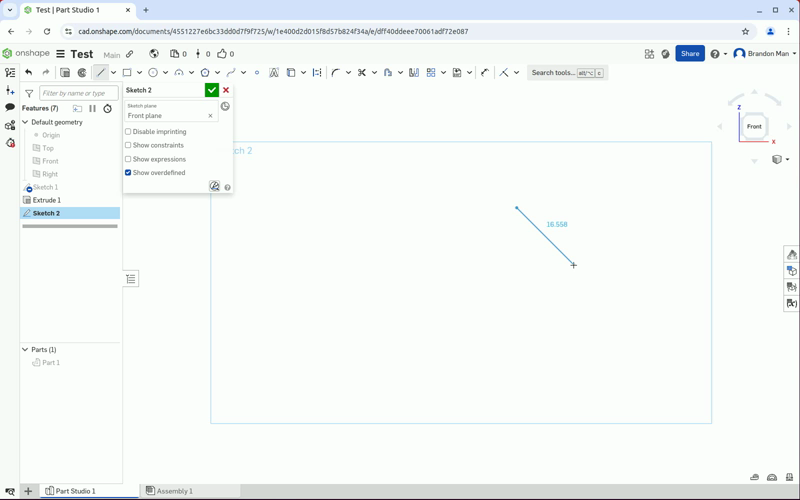
key_up(shift)
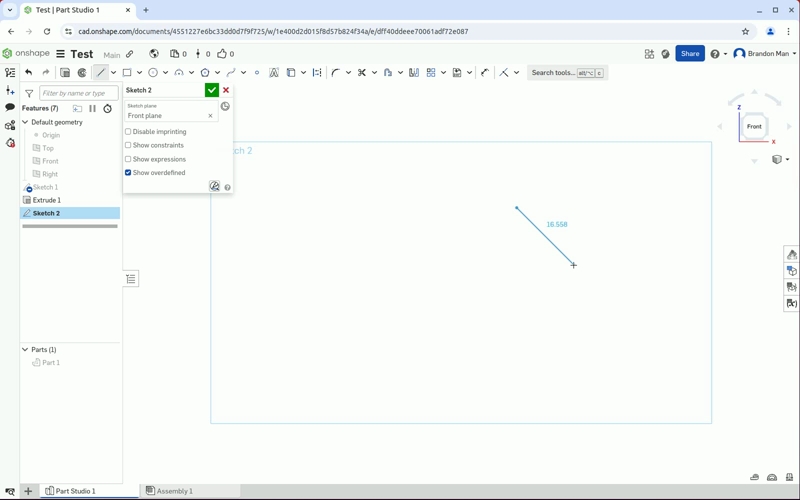
key_down(shift)
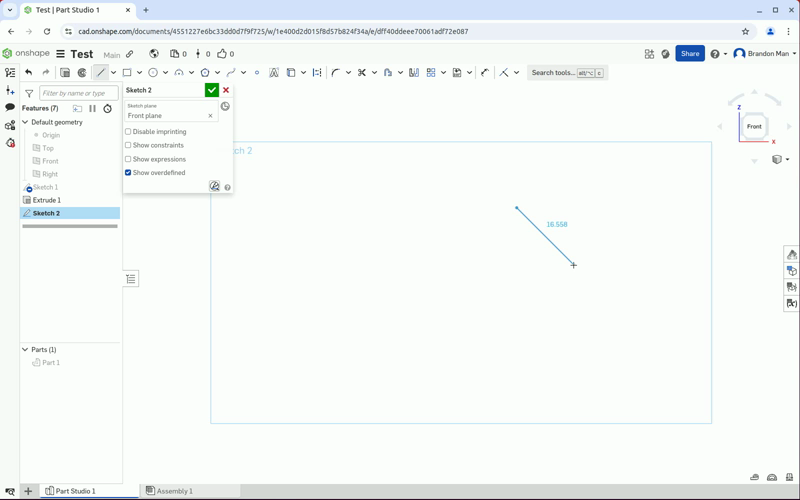
mouse_move(589, 264)
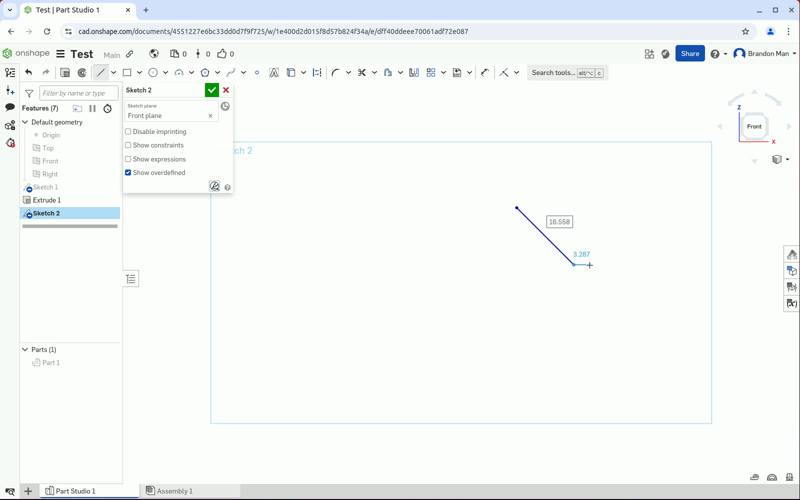
mouse_move(573, 207)
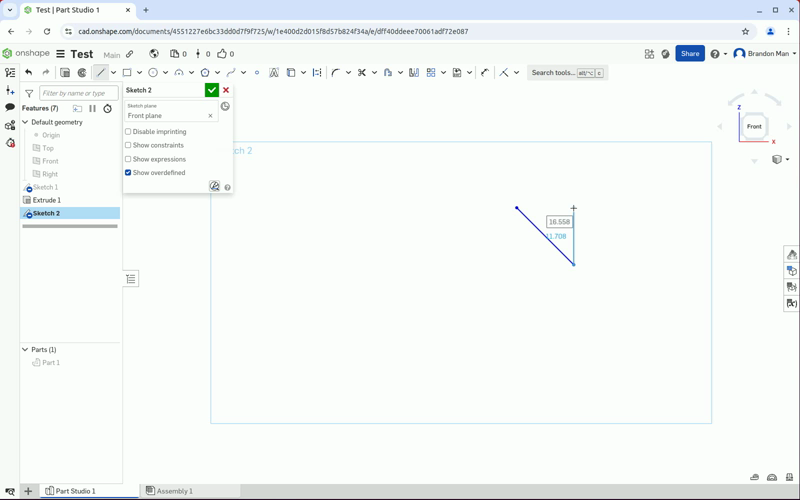
click(573, 207)
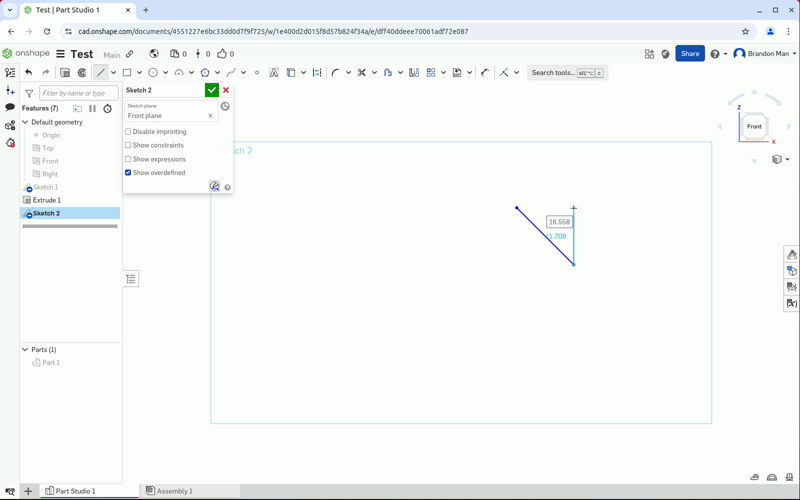
key_up(shift)
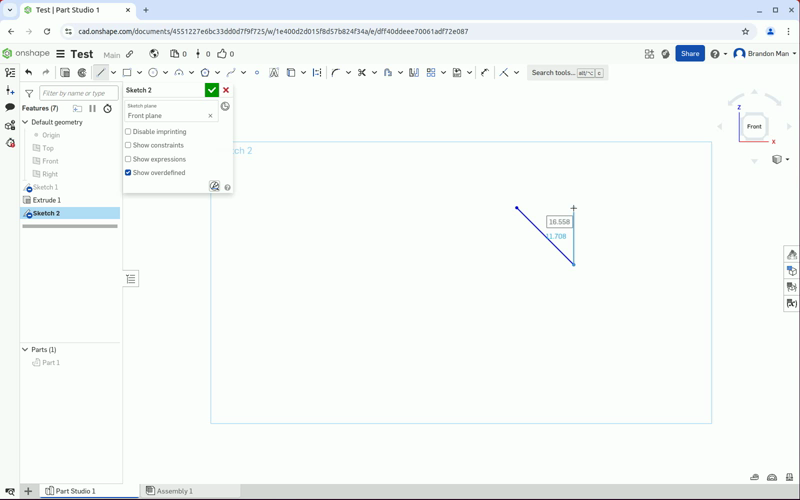
mouse_move(589, 207)
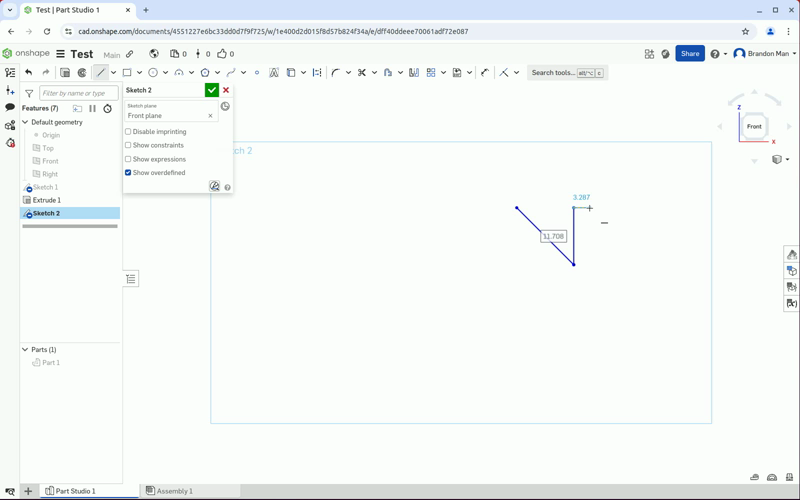
key_down(shift)
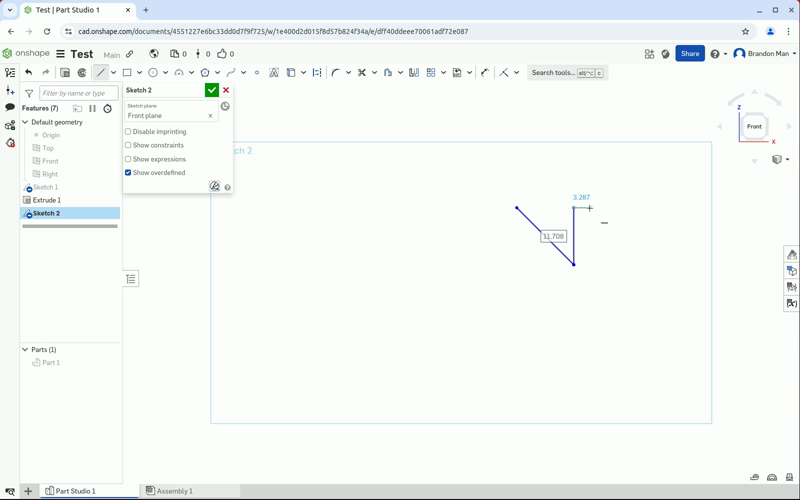
mouse_move(516, 207)
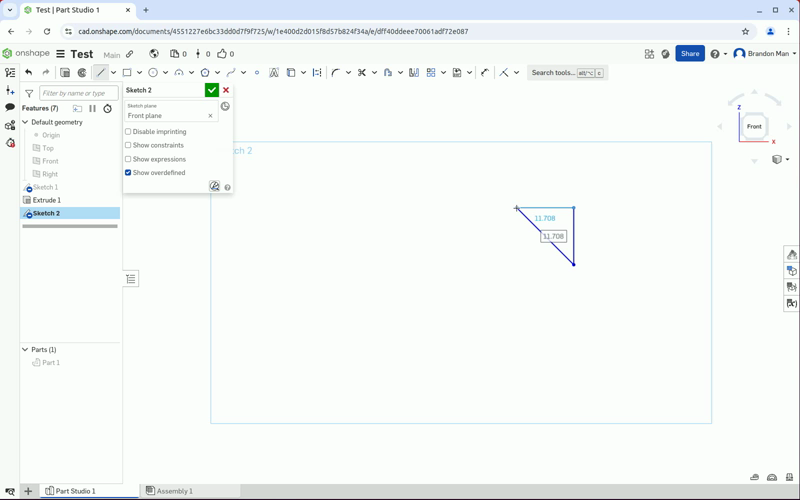
key_up(shift)
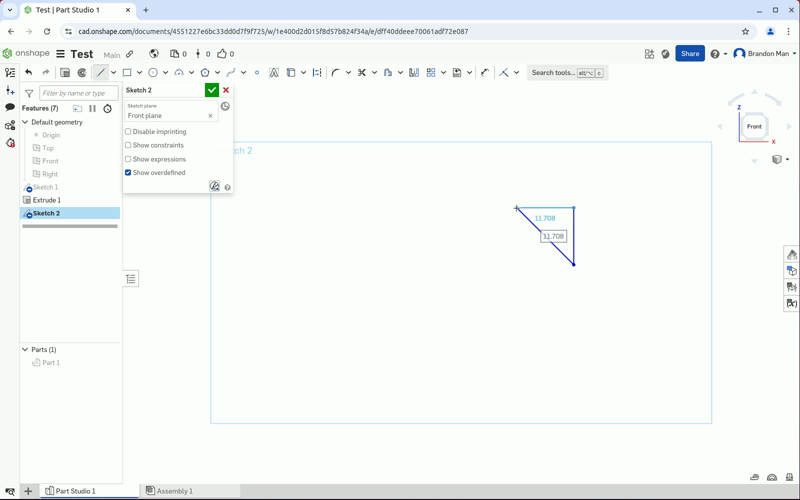
click(516, 207)
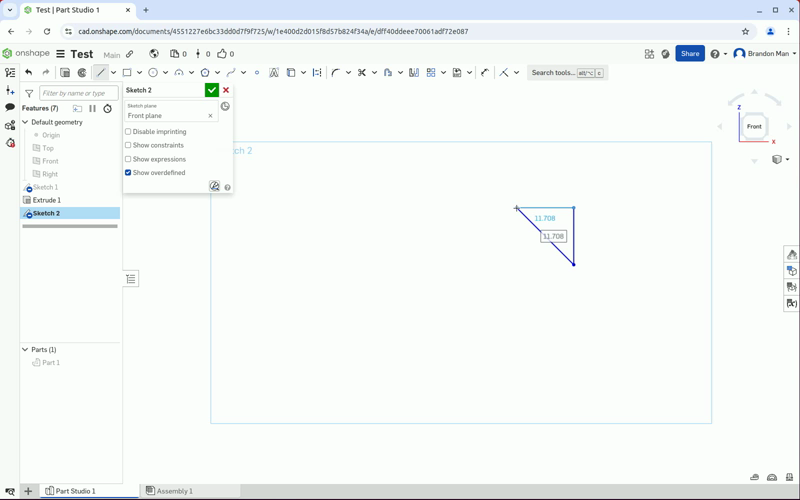
key(esc)
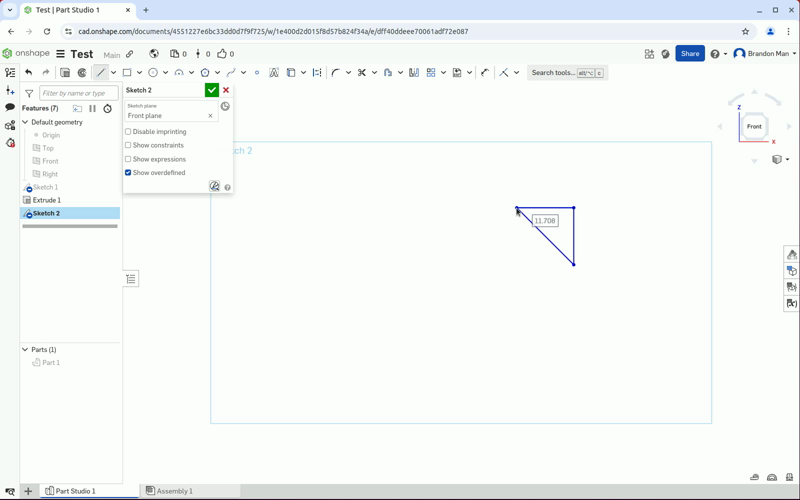
mouse_move(561, 218)
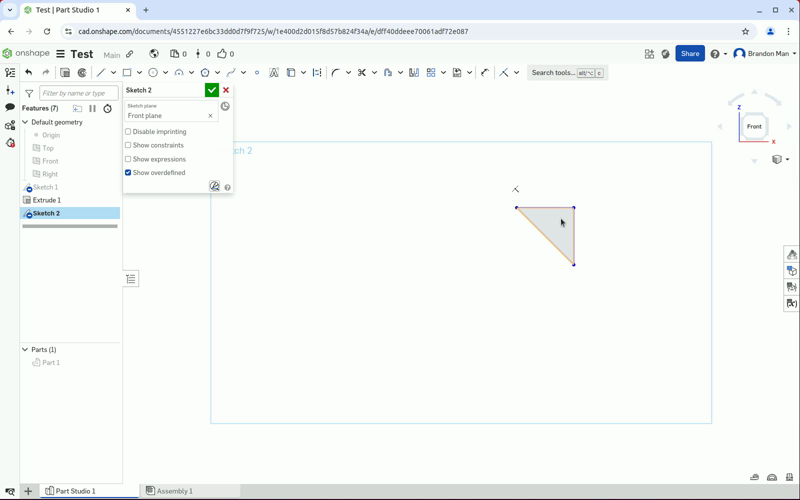
scroll(6)
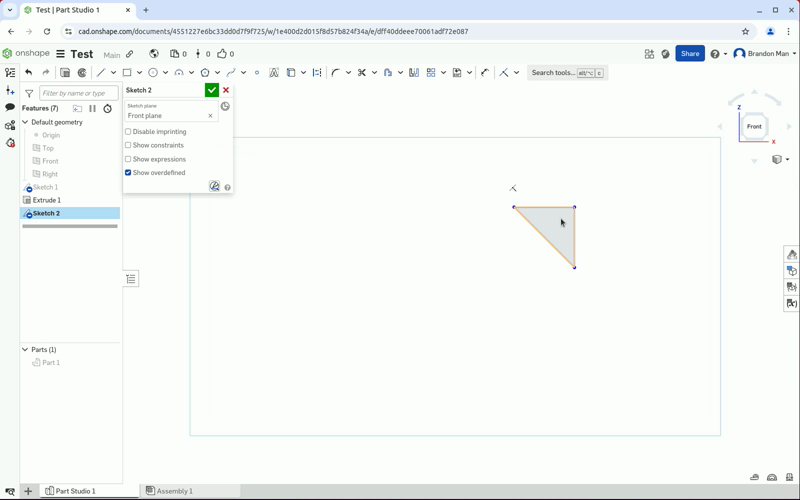
scroll(6)
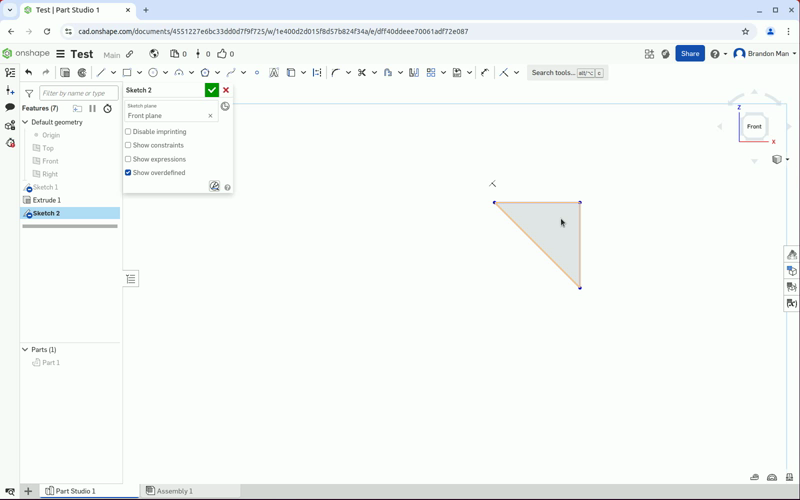
scroll(6)
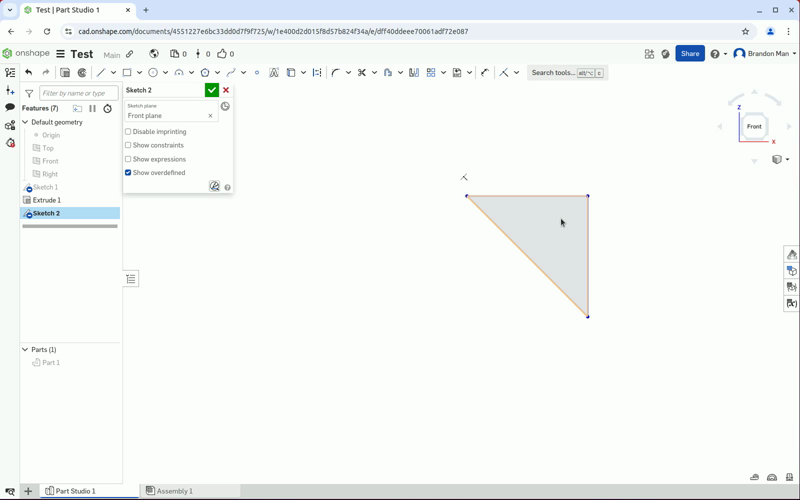
scroll(6)
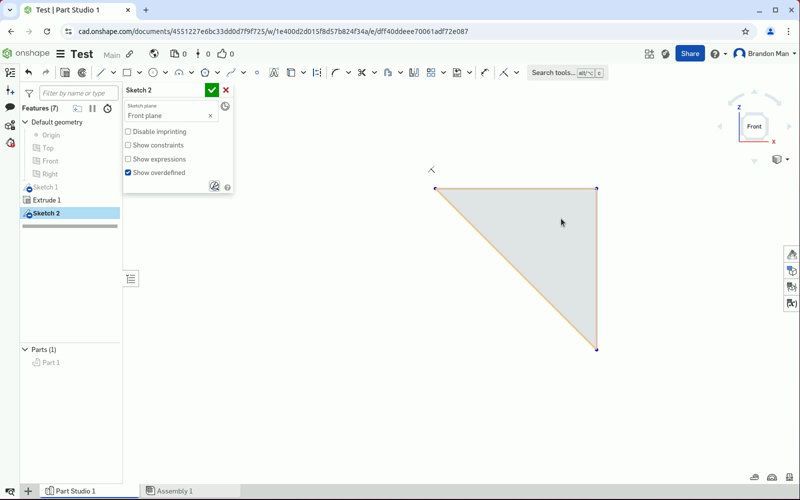
scroll(6)
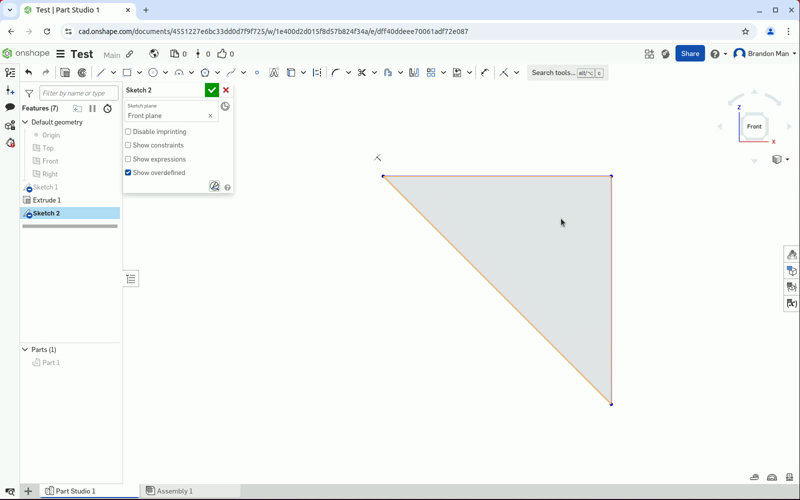
scroll(6)
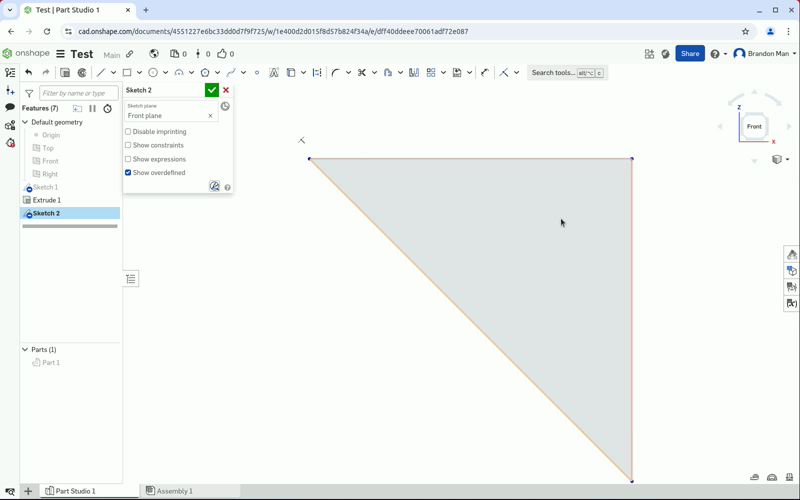
scroll(6)
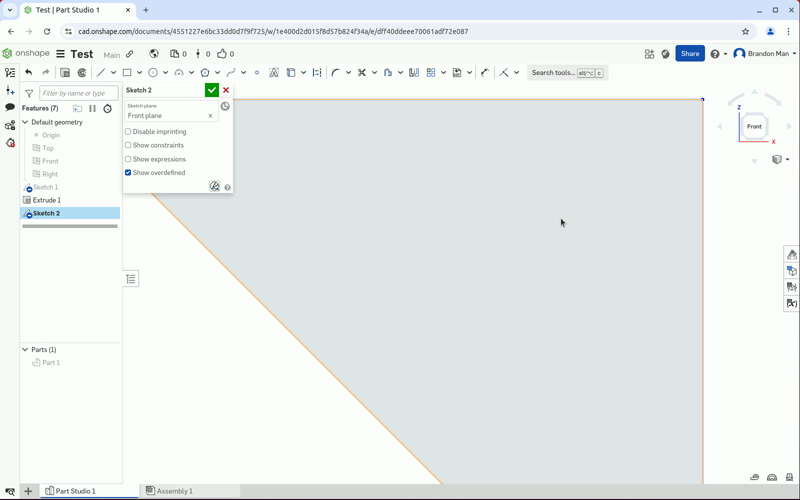
click(561, 218)
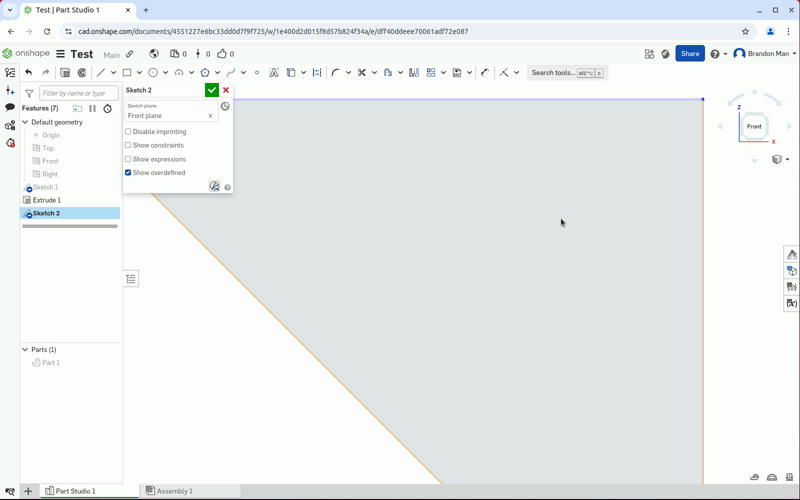
scroll(-6)
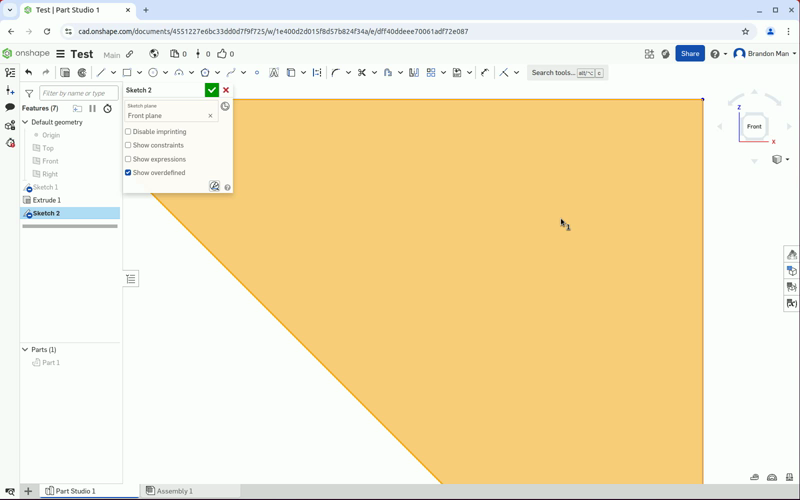
scroll(-6)
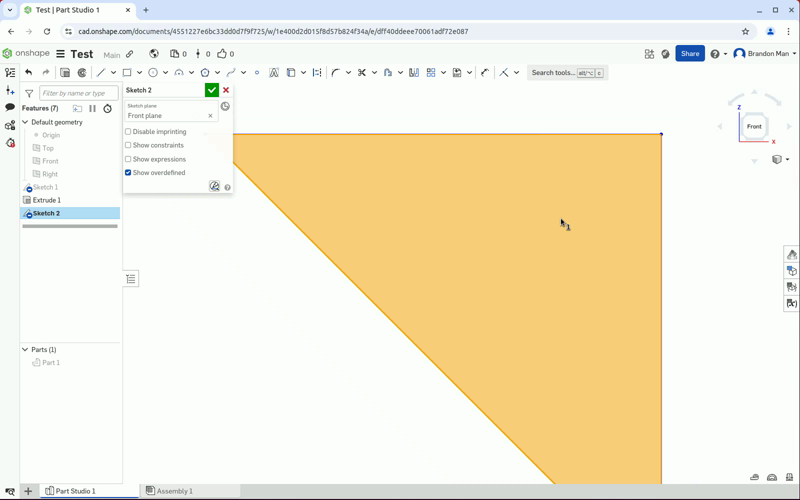
scroll(-6)
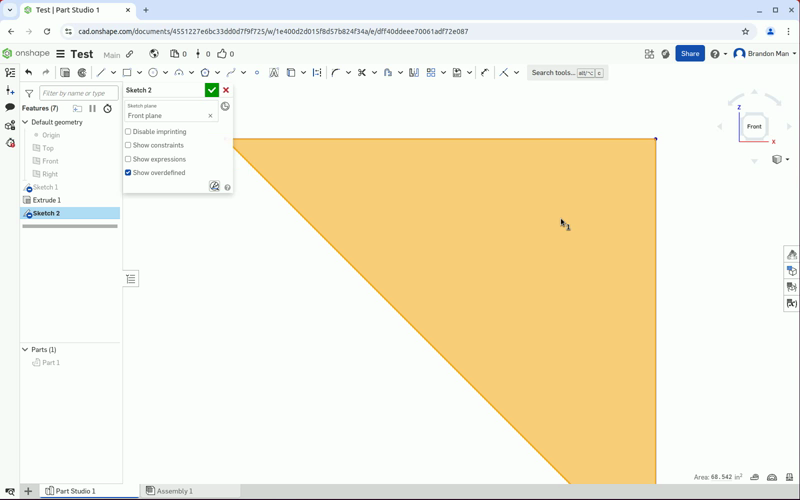
scroll(-6)
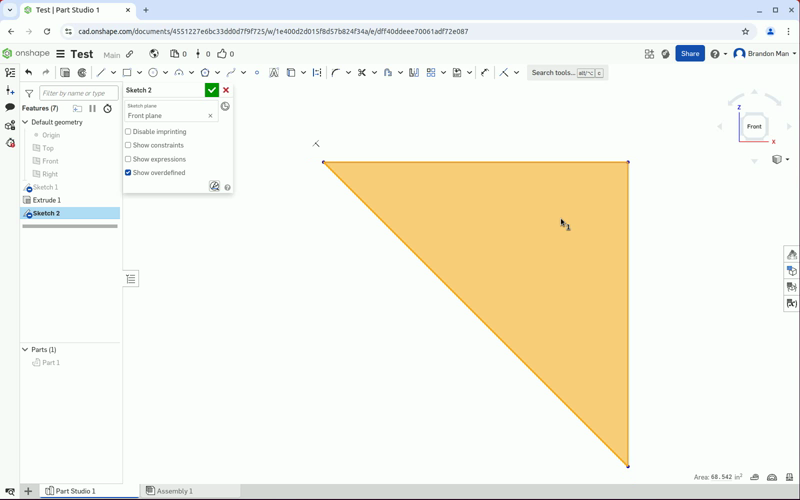
scroll(-6)
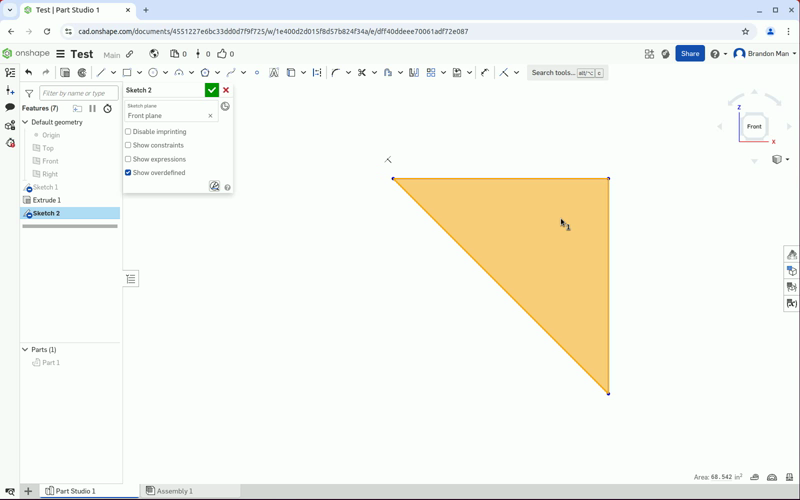
scroll(-6)
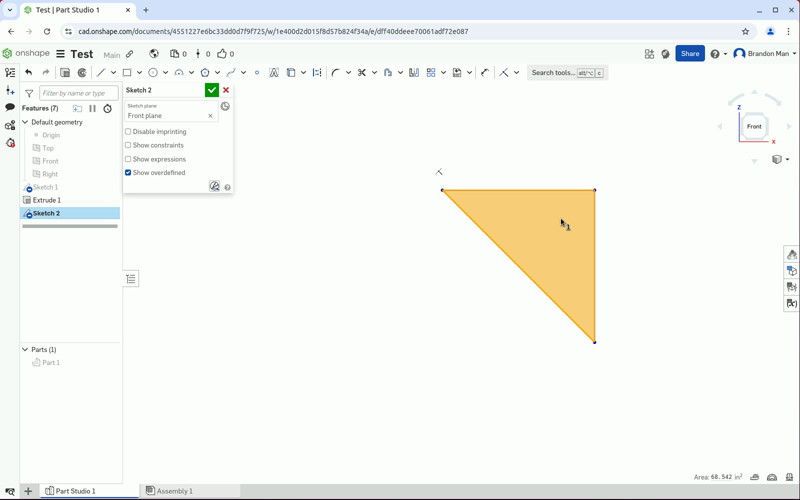
scroll(-6)
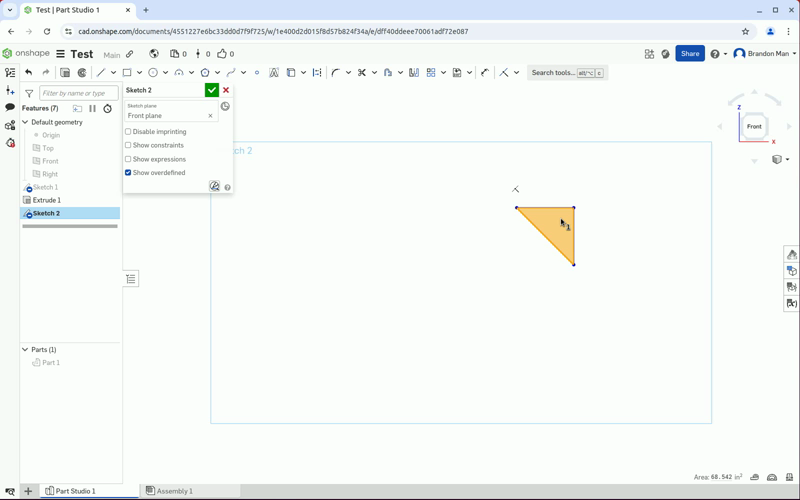
mouse_move(73, 352)
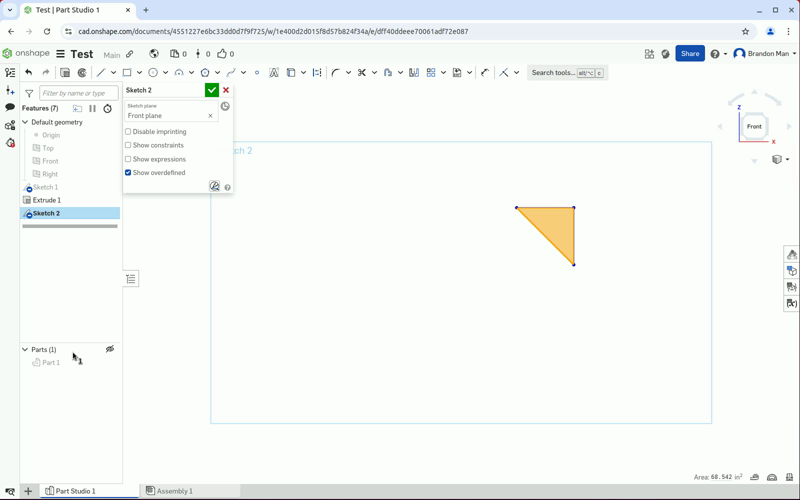
key(shift+y)
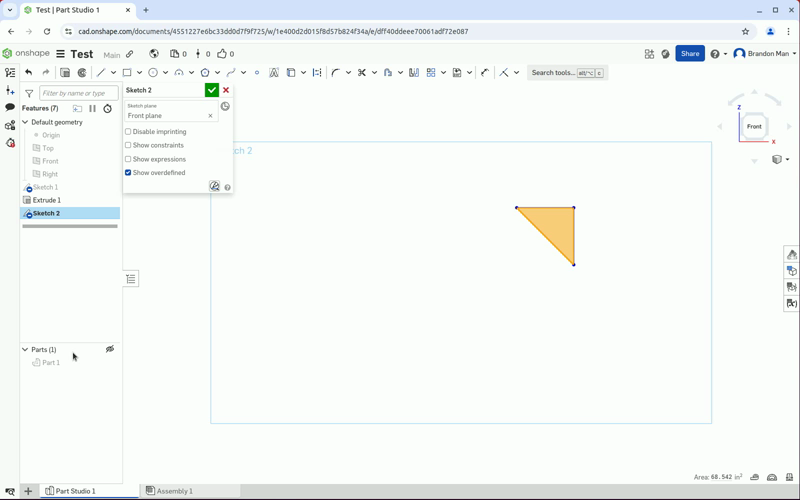
key(shift+e)
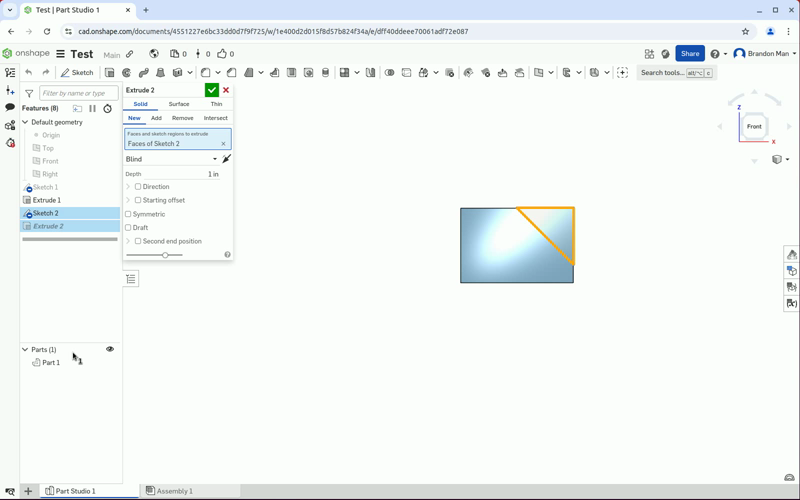
mouse_move(143, 106)
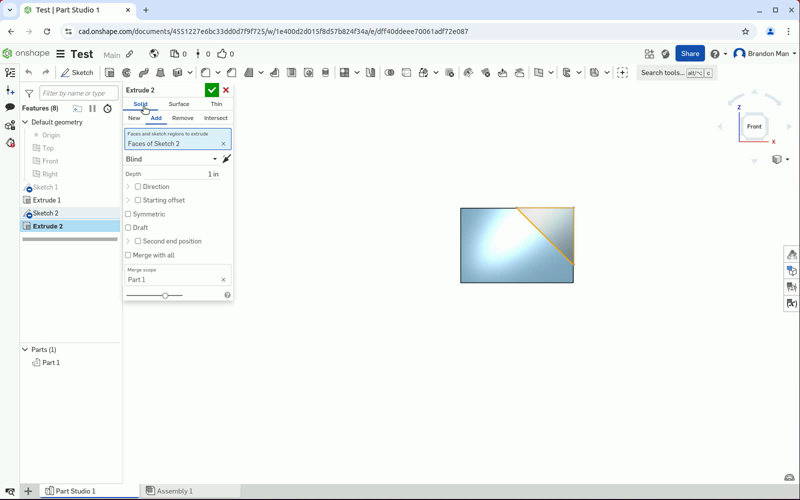
click(143, 106)
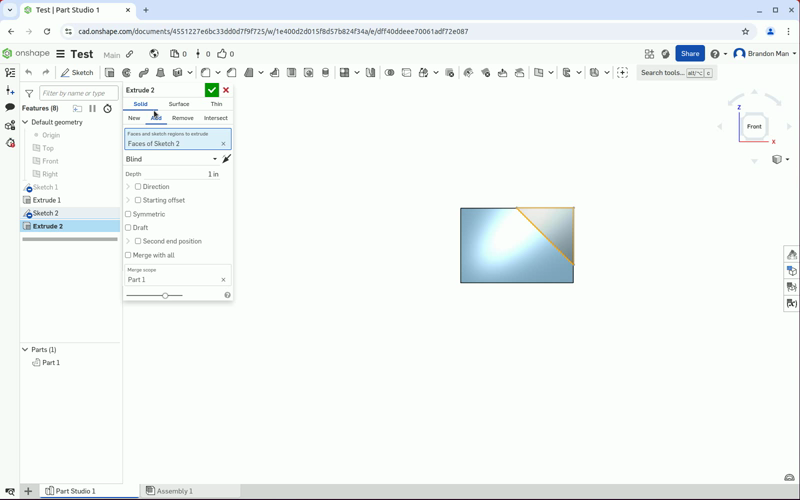
mouse_move(186, 120)
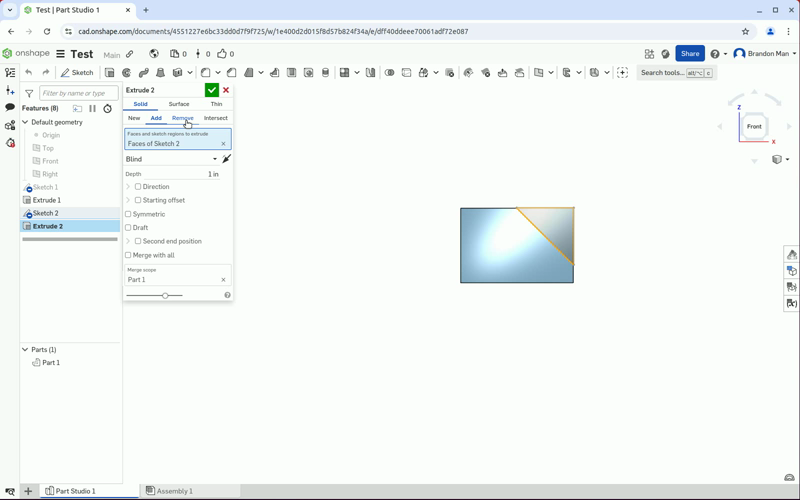
click(186, 120)
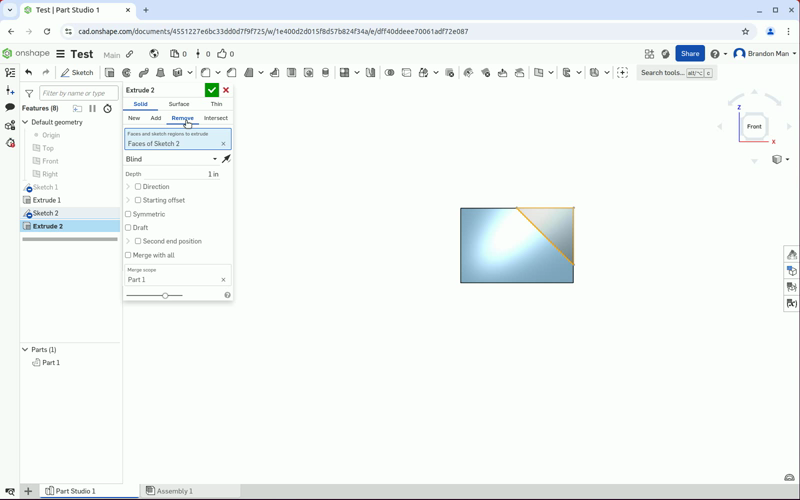
key(tab, 4)
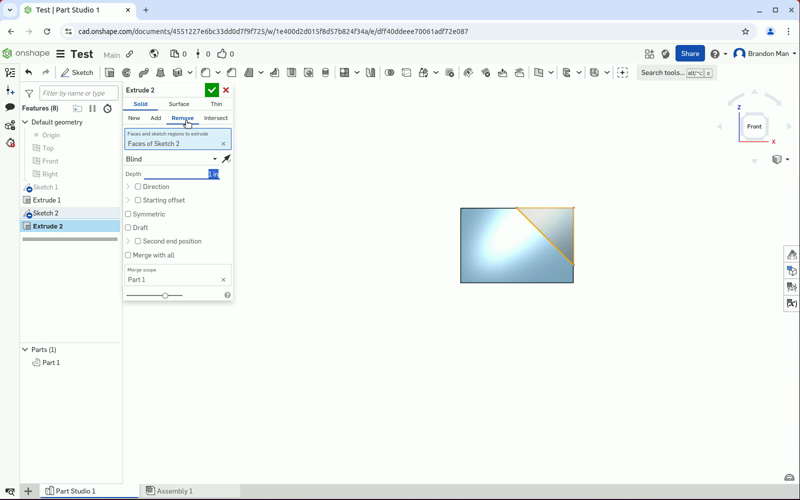
text(-7.702)
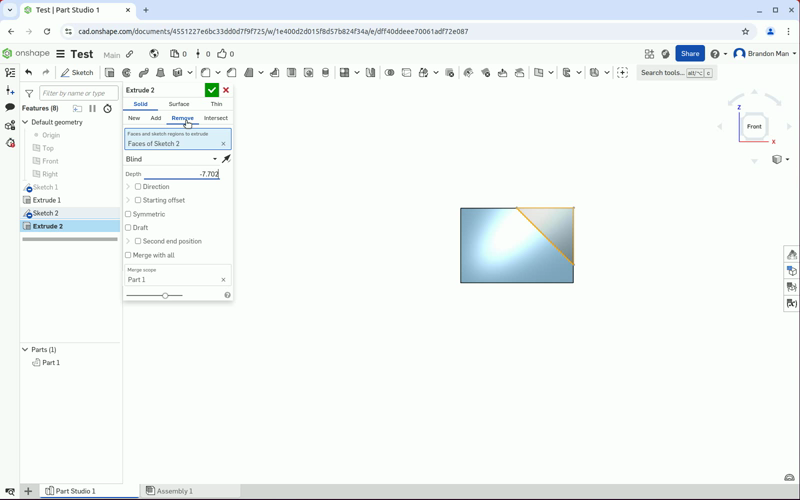
key(tab, 3)
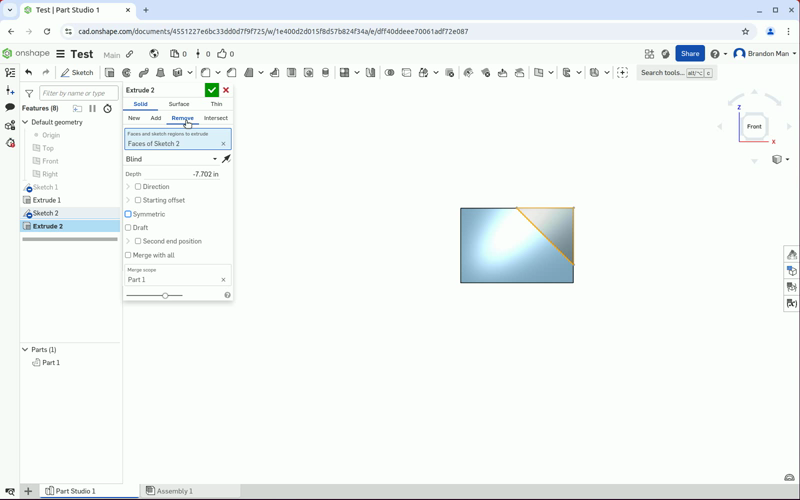
key(space)
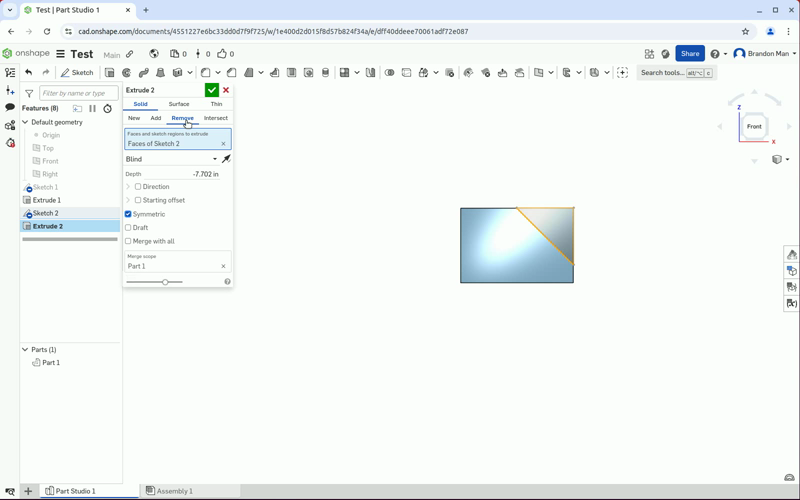
key(tab, 2)
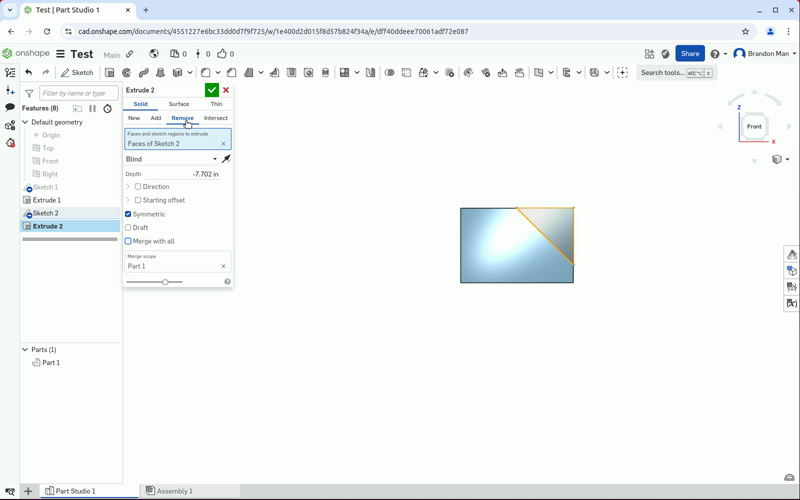
key(space)
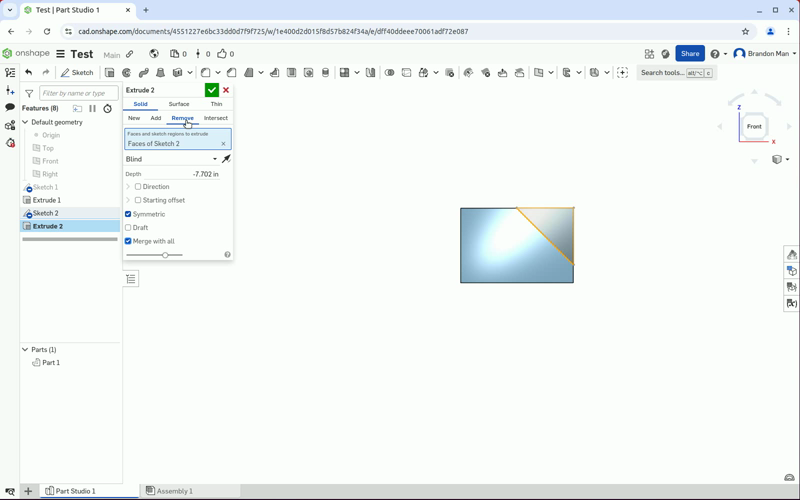
key(enter)
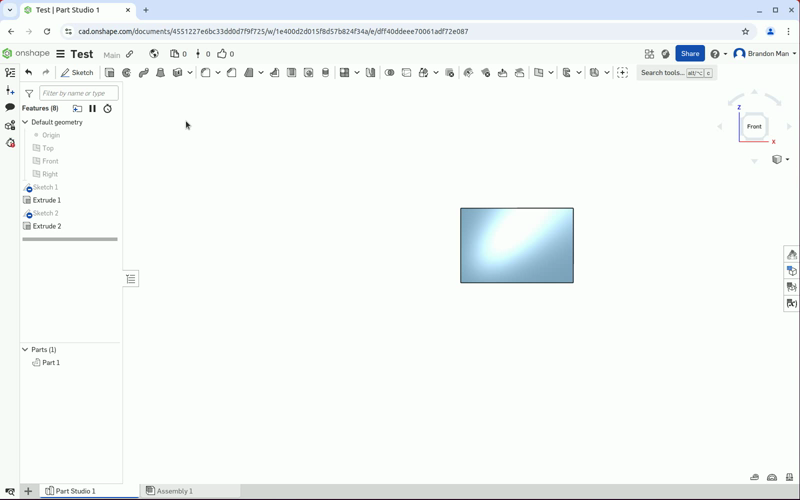
key(shift+h)
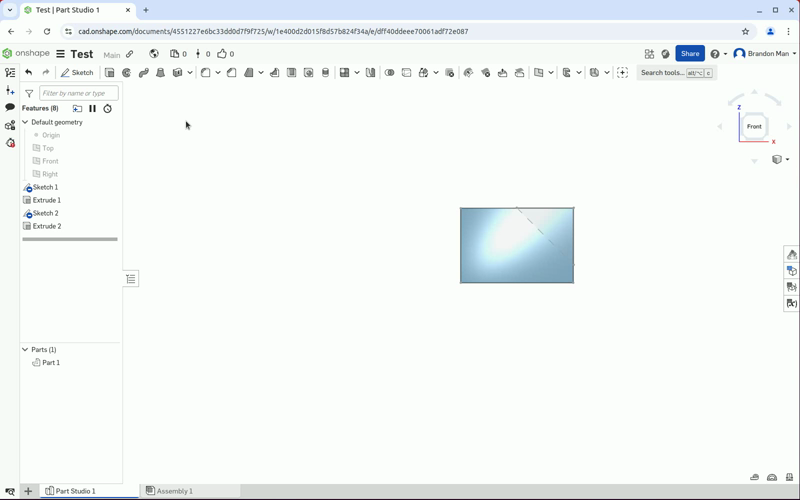
key(shift+h)
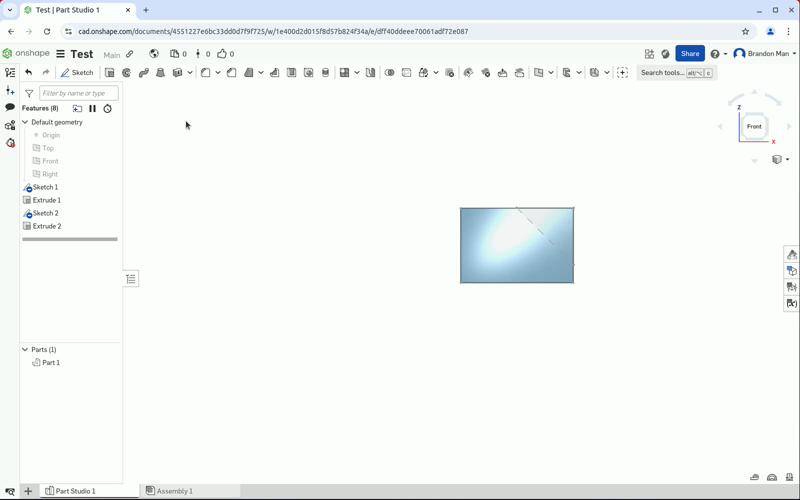
key(shift+7)
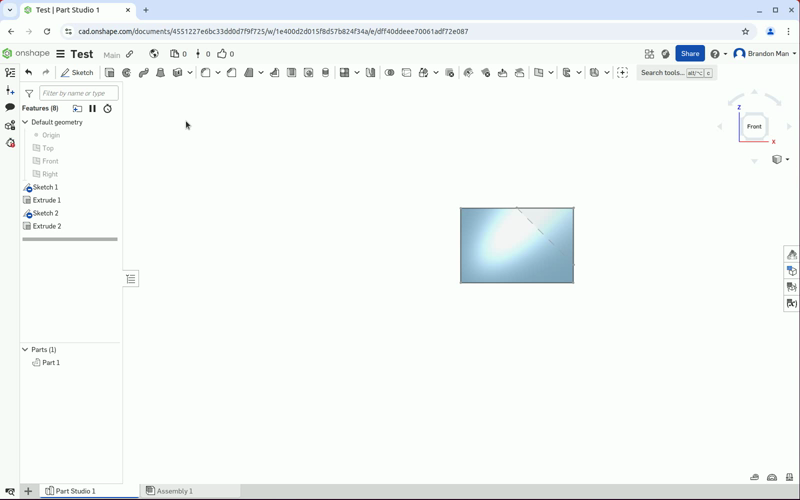
key(left, 2)
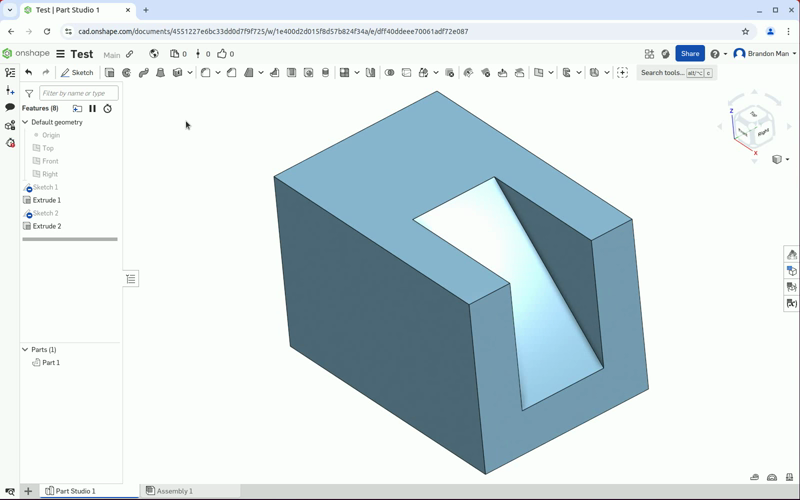
key(down, 2)
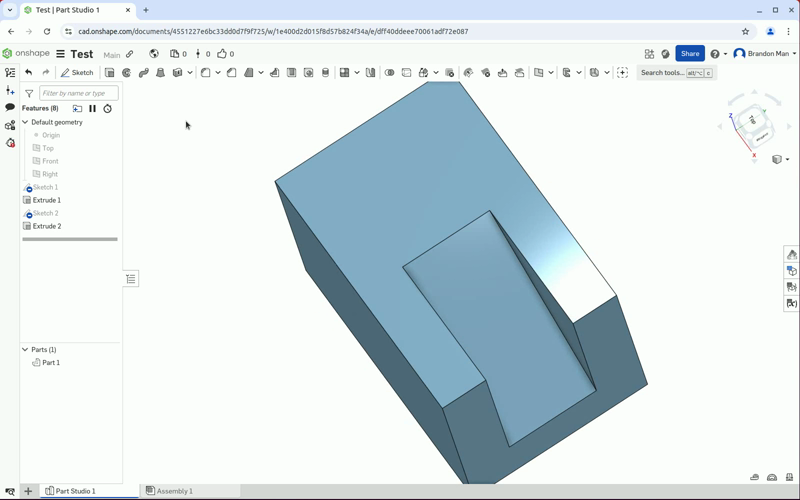
key(up, 2)
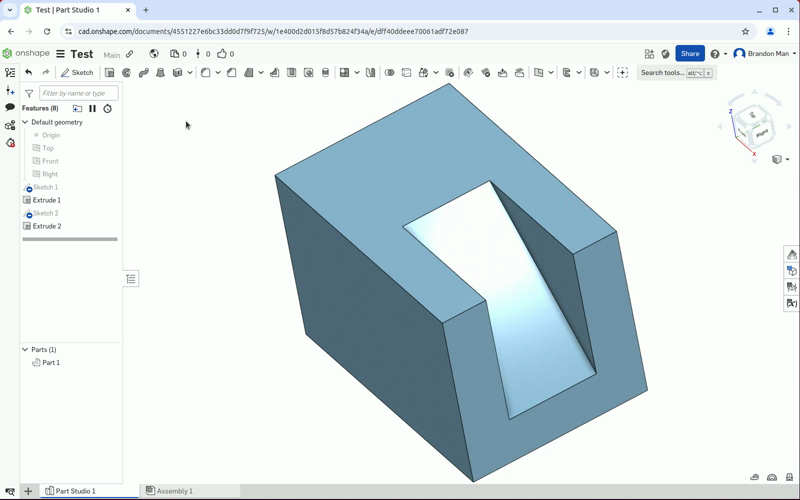
key(right, 2)
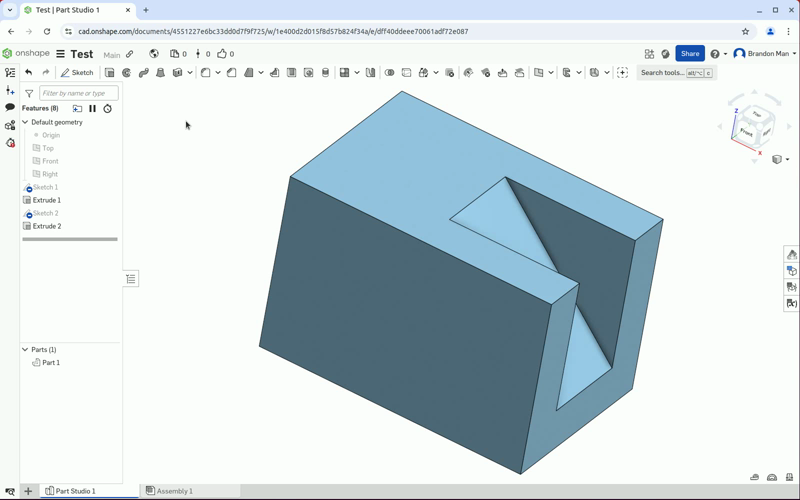
mouse_move(73, 189)
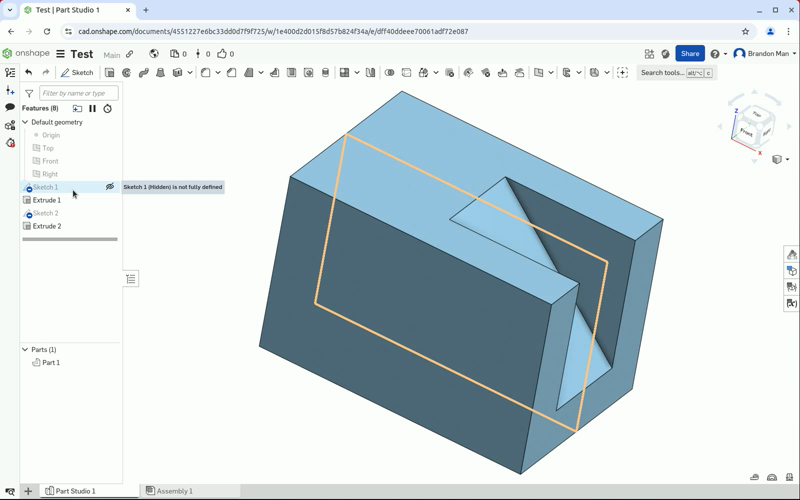
click(73, 189)